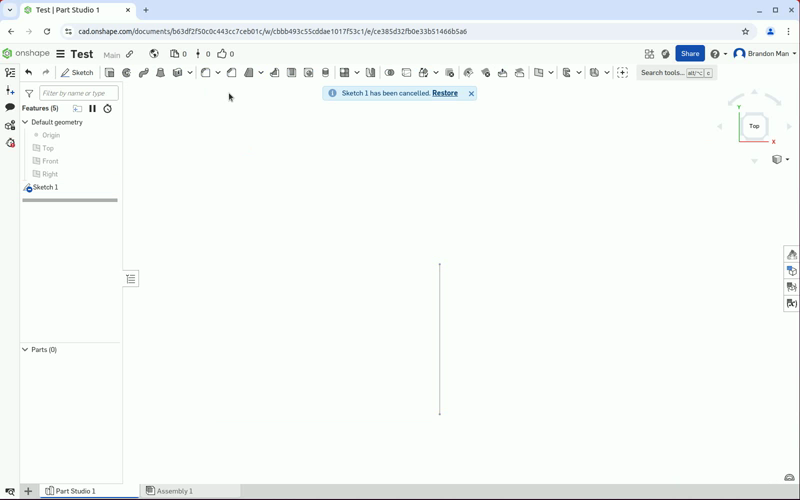
key(shift+h)
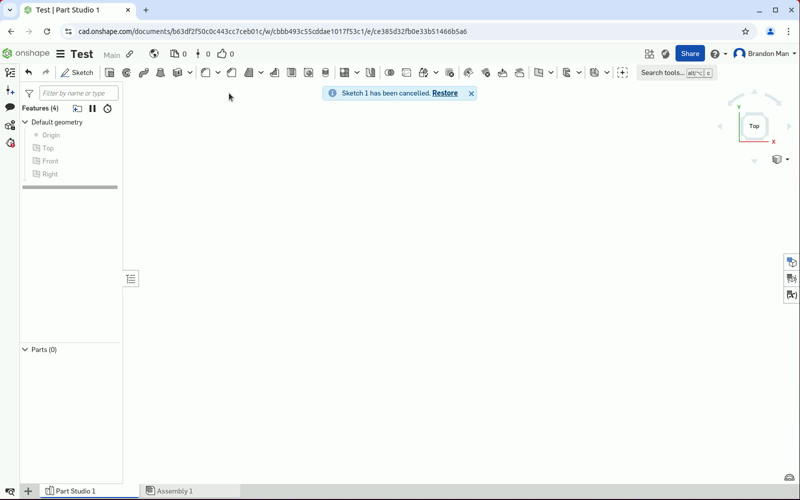
mouse_move(73, 352)
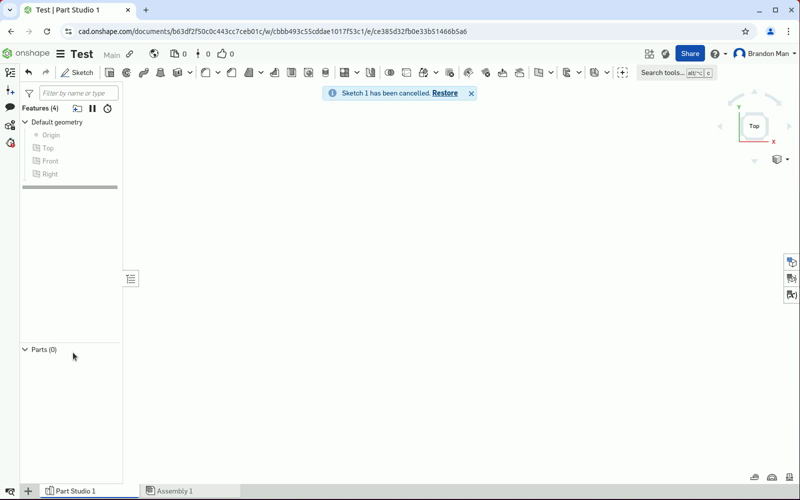
key(y)
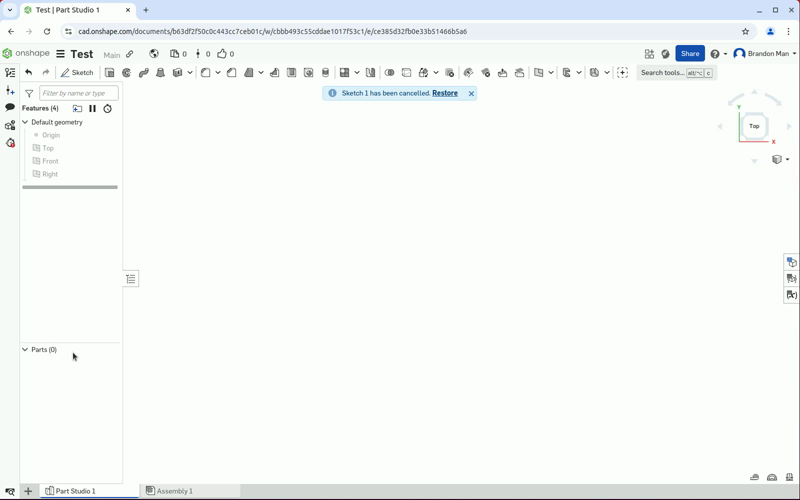
key(shift+p)
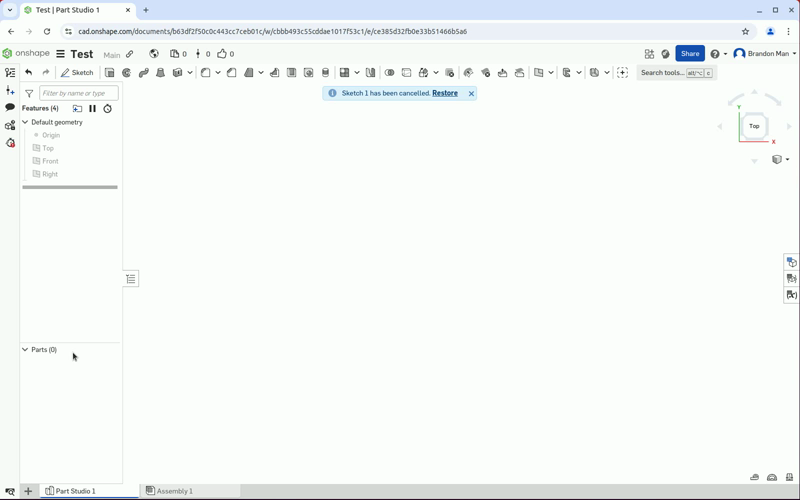
key(space)
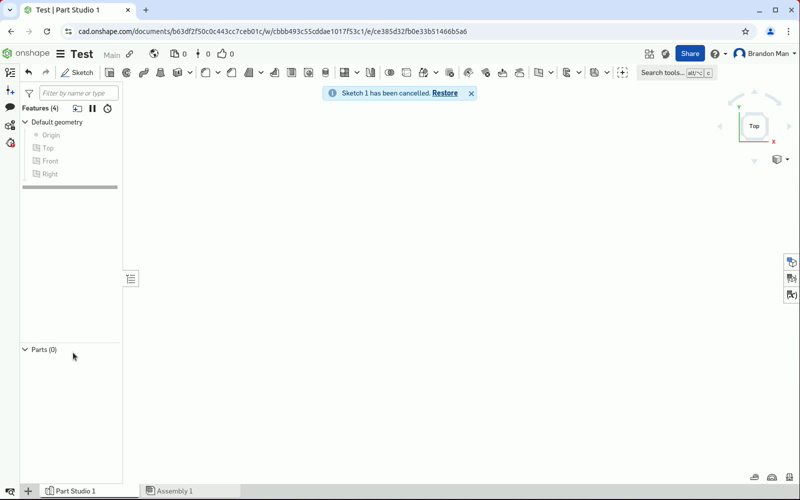
key_down(shift)
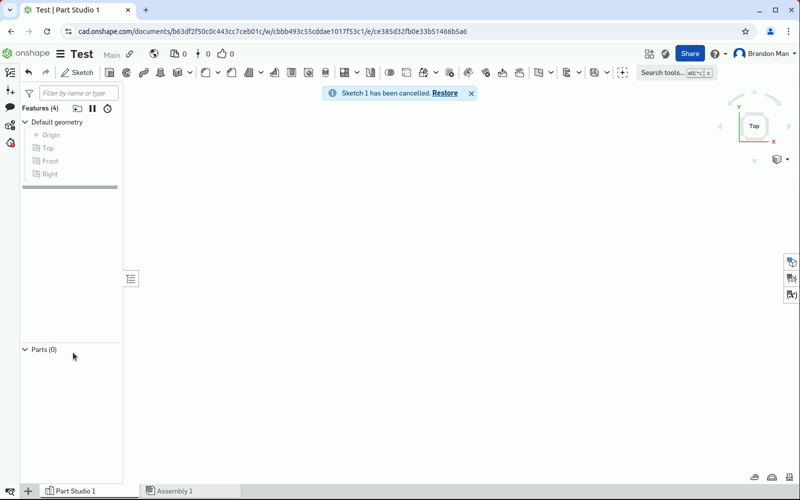
key(up)
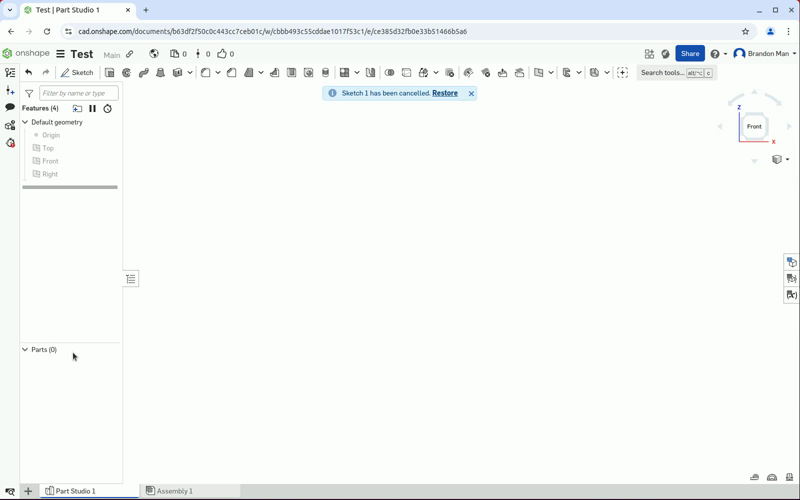
key_up(shift)
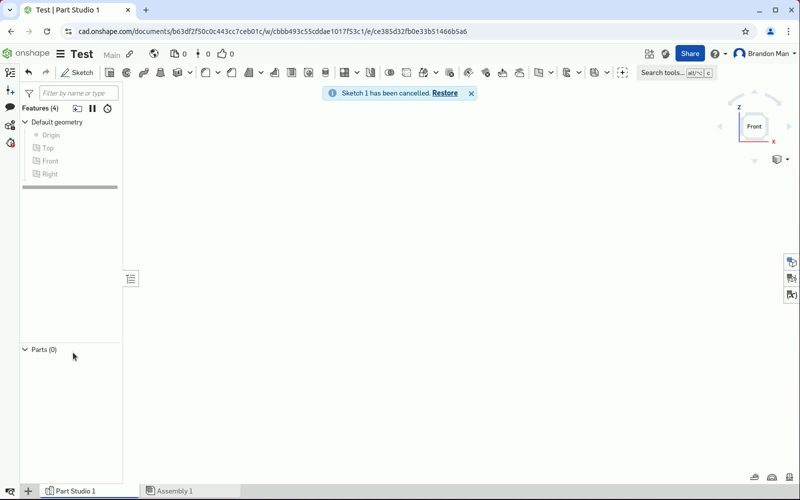
mouse_move(73, 352)
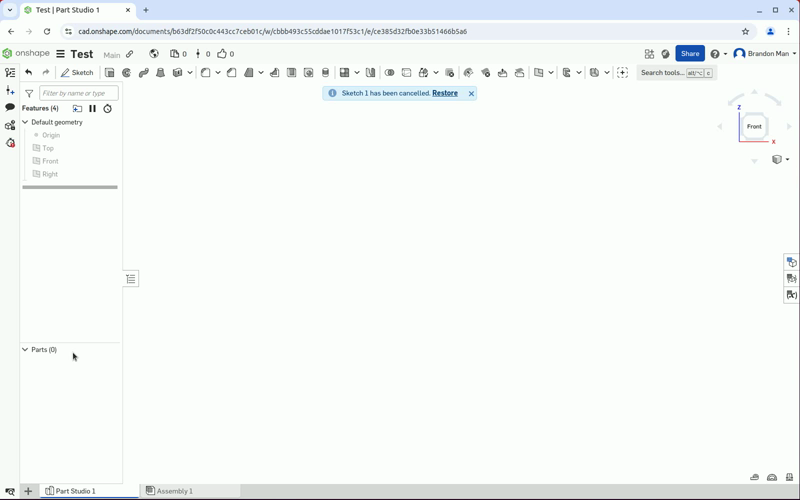
key(shift+y)
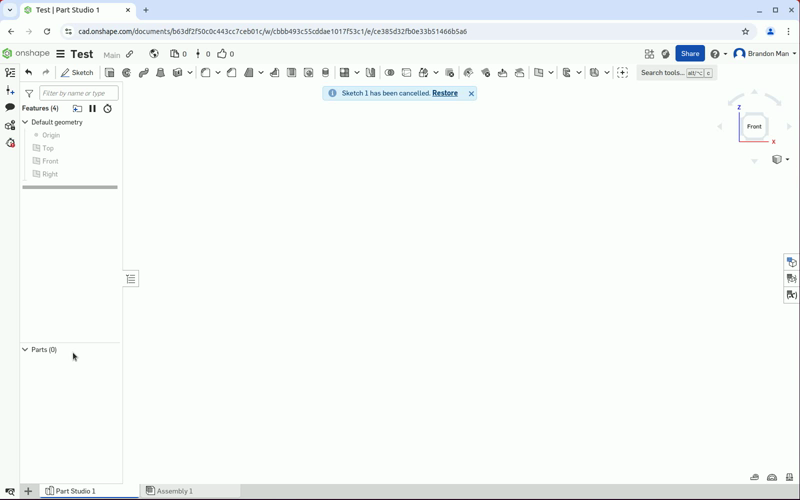
key(shift+s)
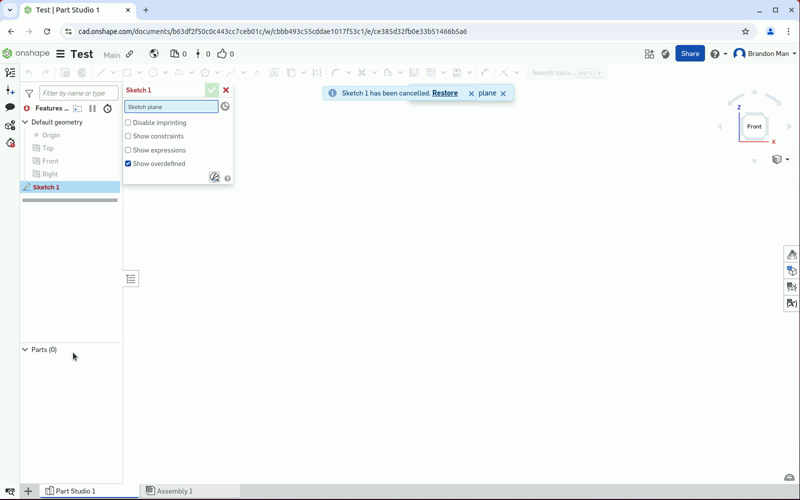
mouse_move(73, 163)
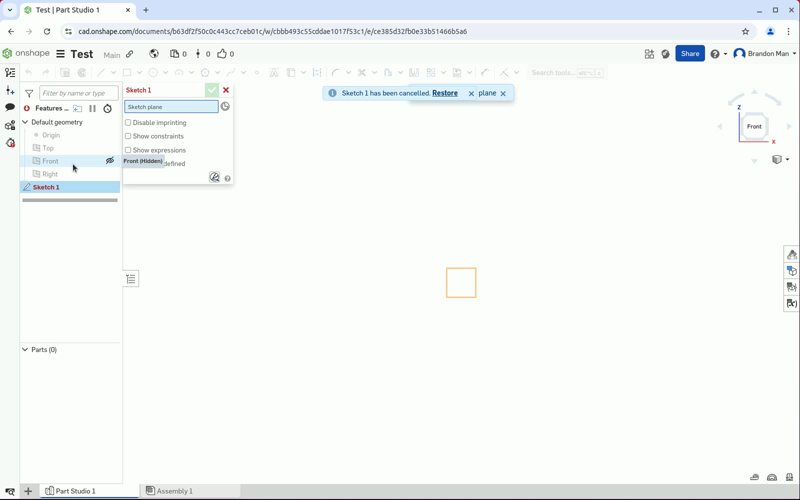
click(73, 163)
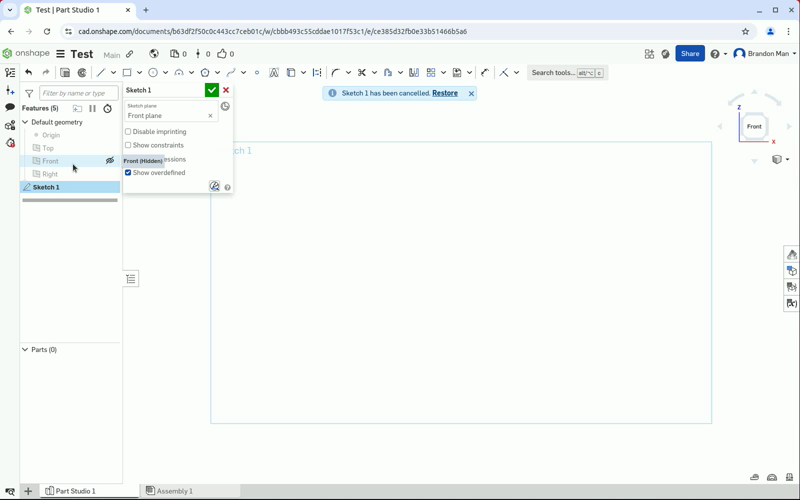
mouse_move(73, 352)
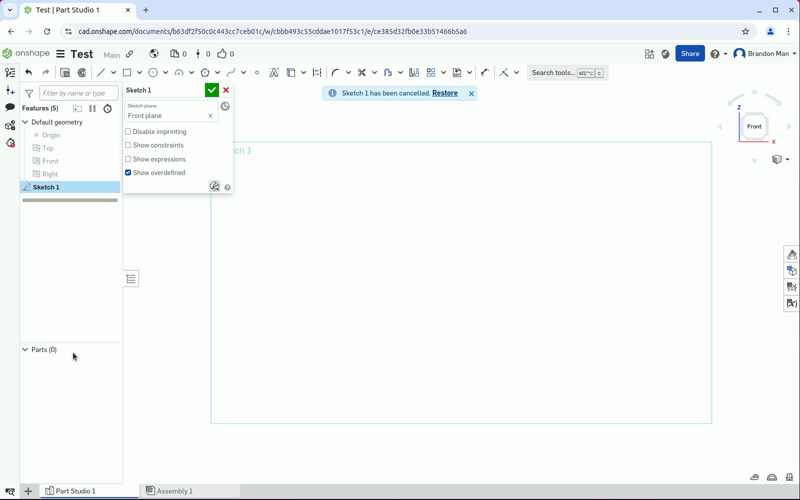
key(y)
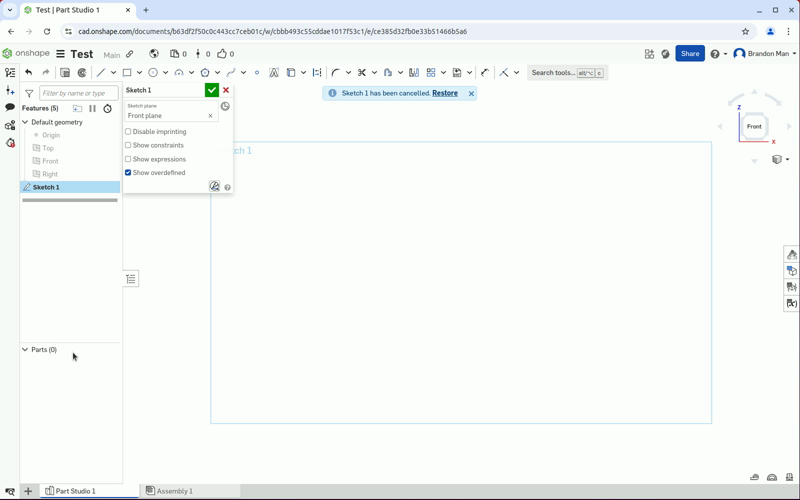
key(c)
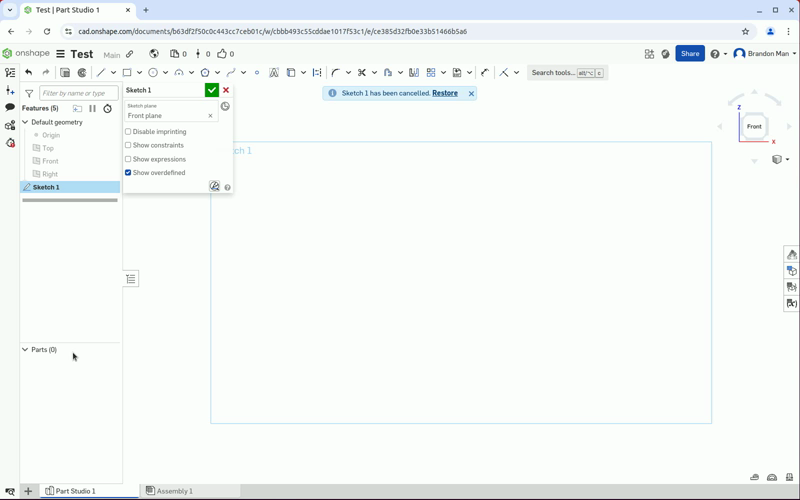
key_down(shift)
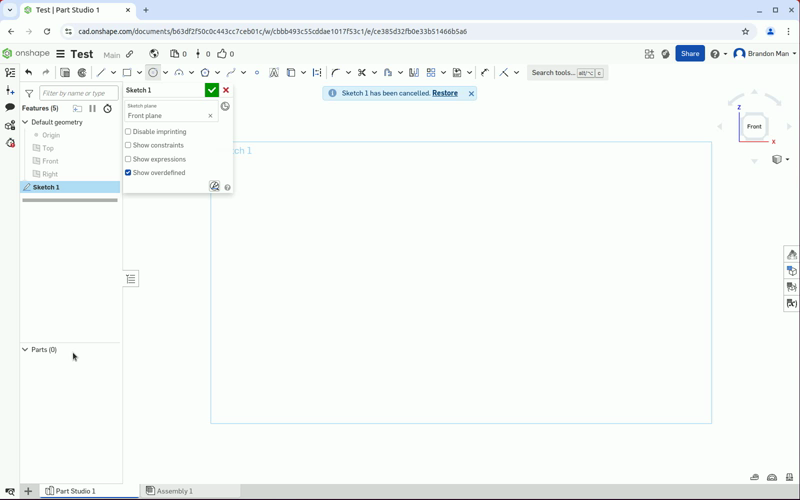
mouse_move(389, 282)
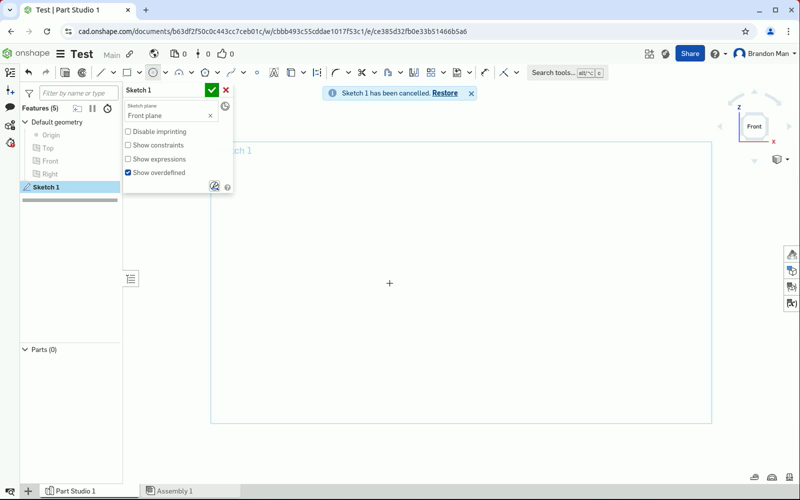
click(389, 282)
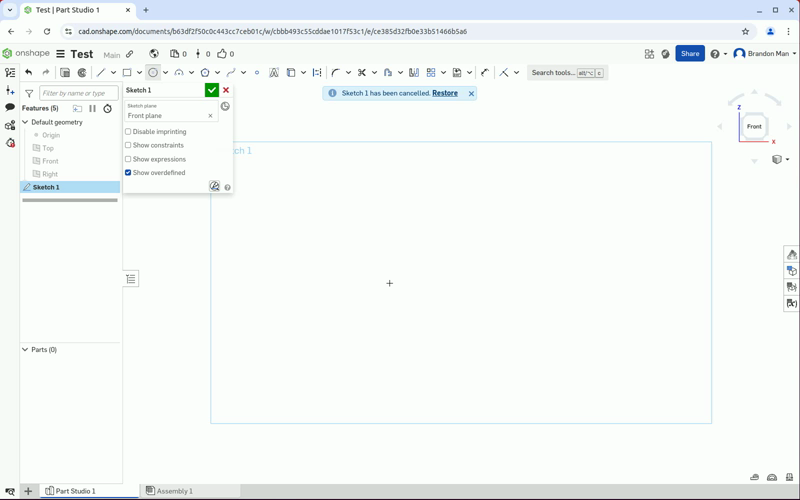
key_up(shift)
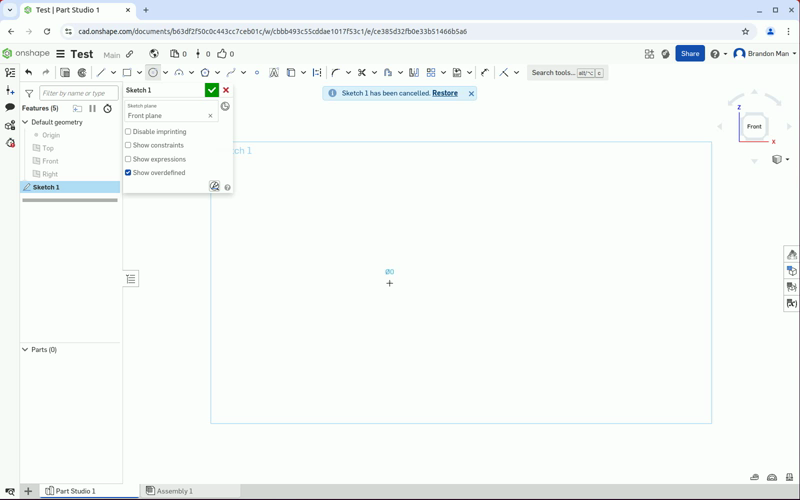
mouse_move(395, 282)
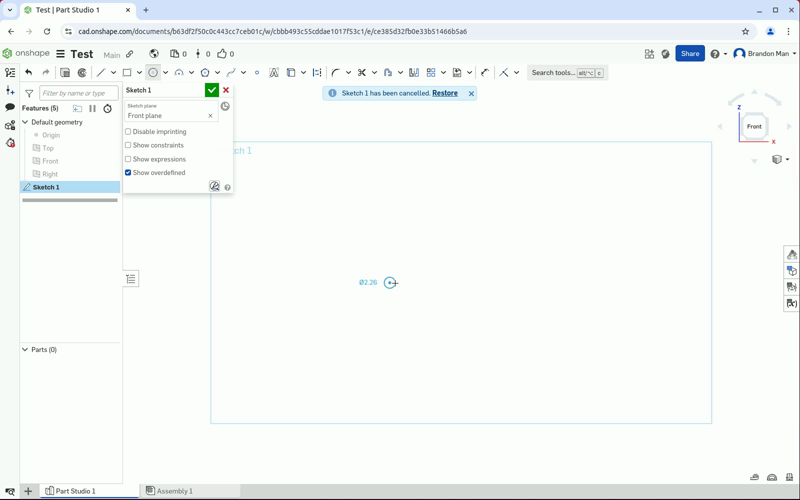
click(395, 282)
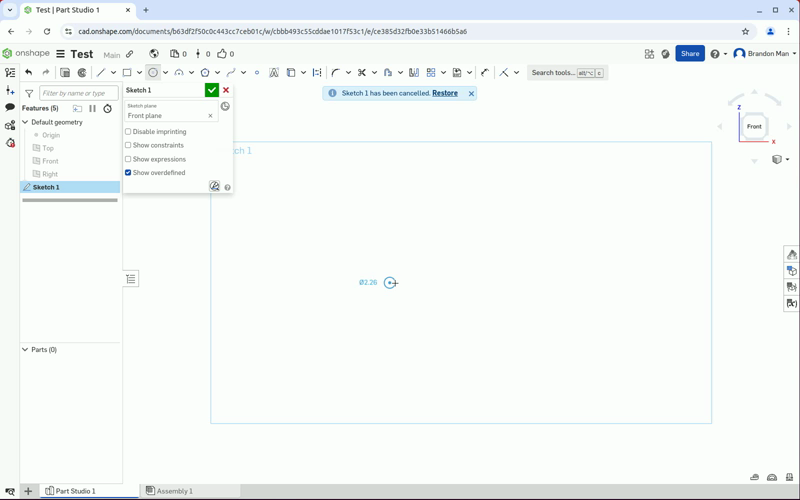
key(esc)
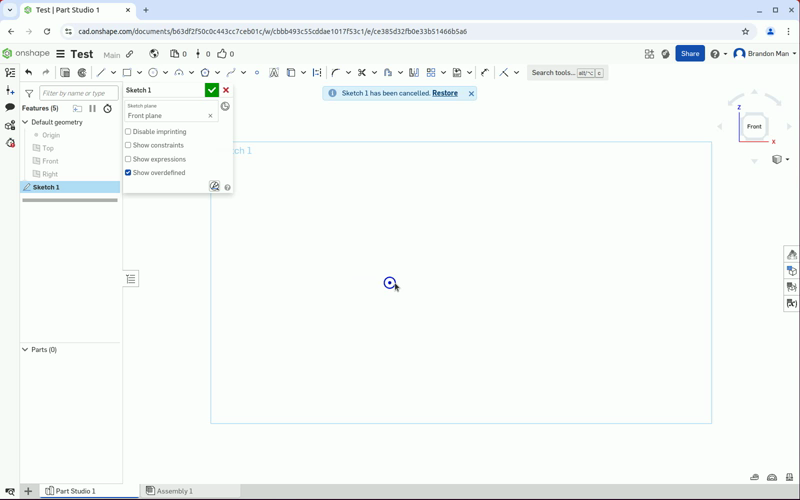
mouse_move(389, 278)
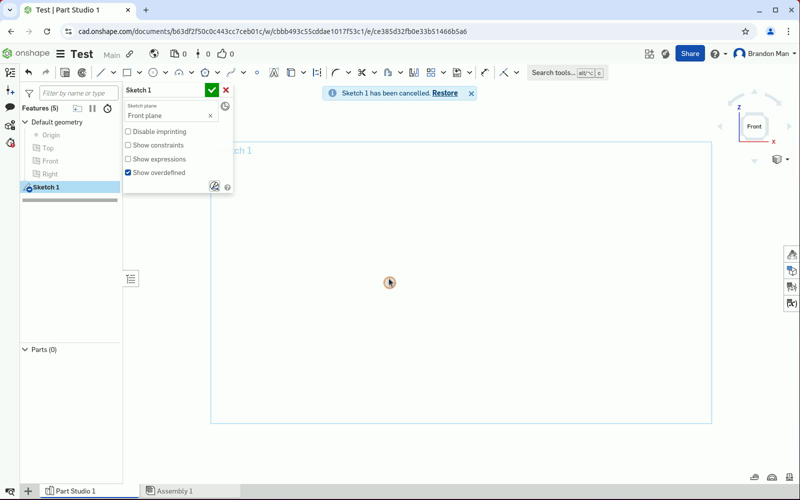
scroll(6)
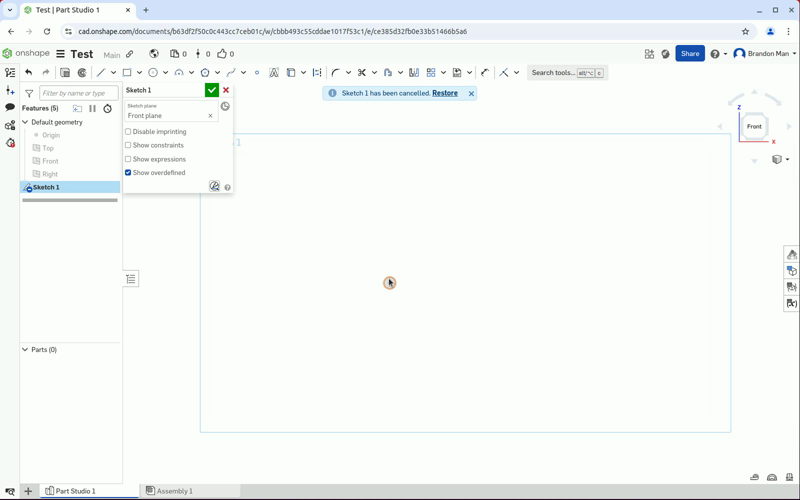
scroll(6)
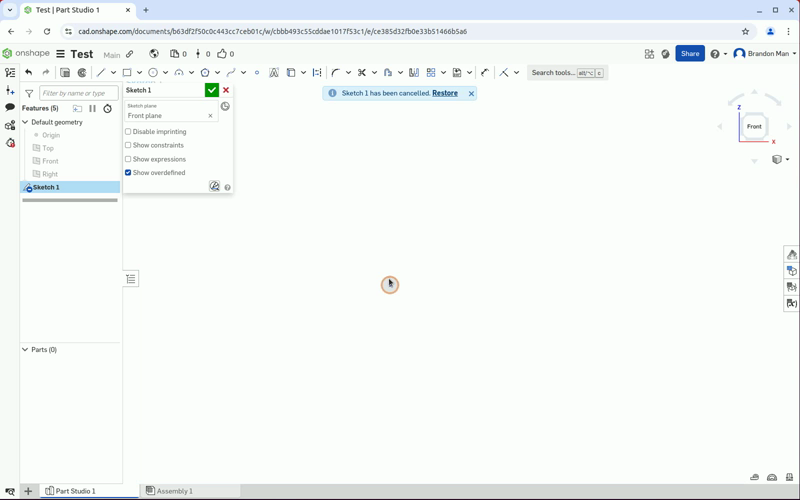
scroll(6)
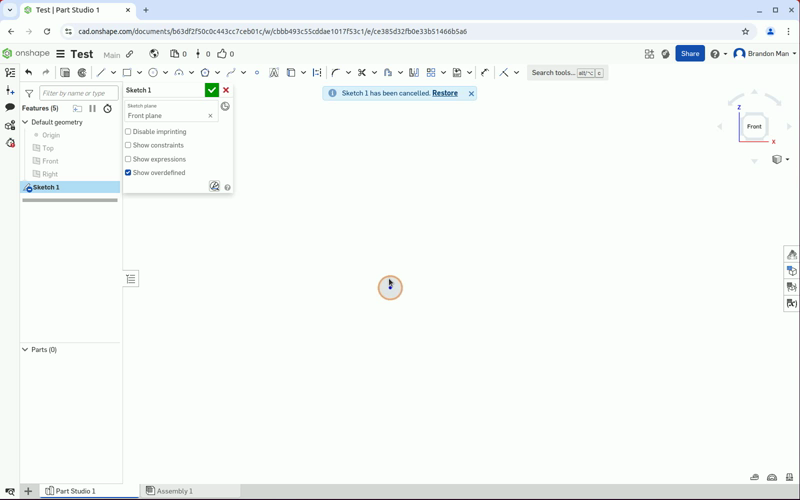
scroll(6)
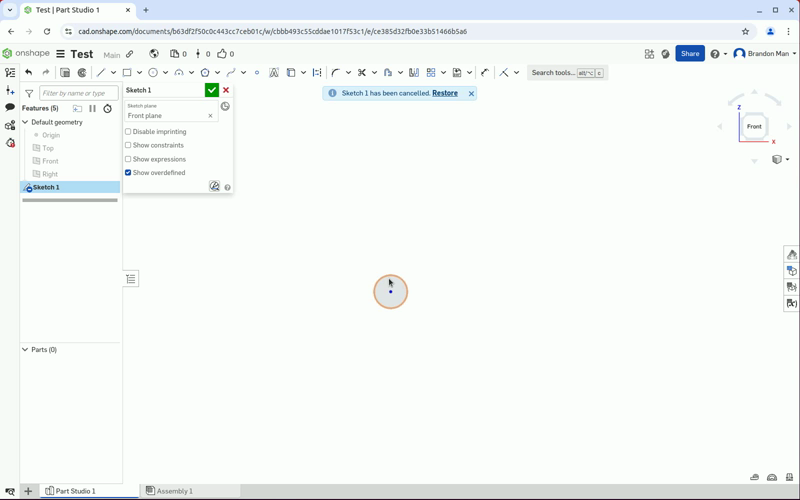
scroll(6)
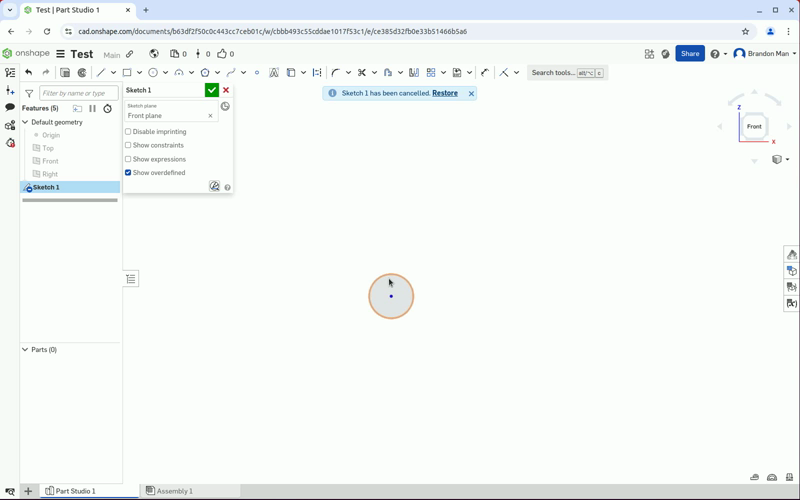
scroll(6)
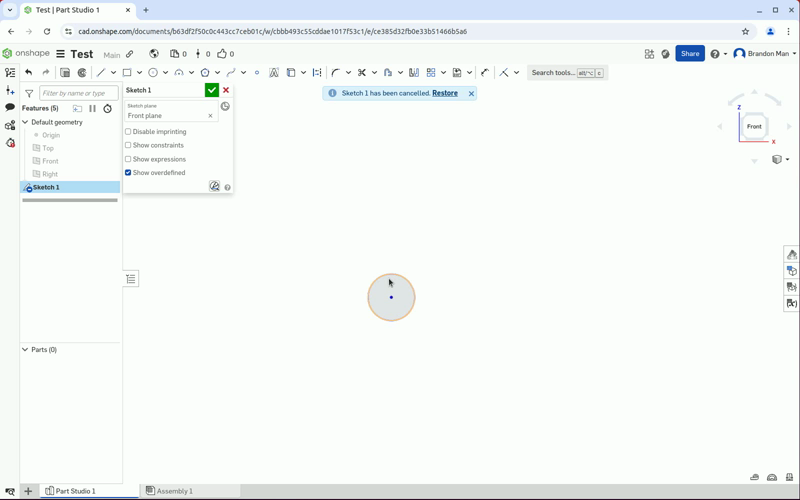
scroll(6)
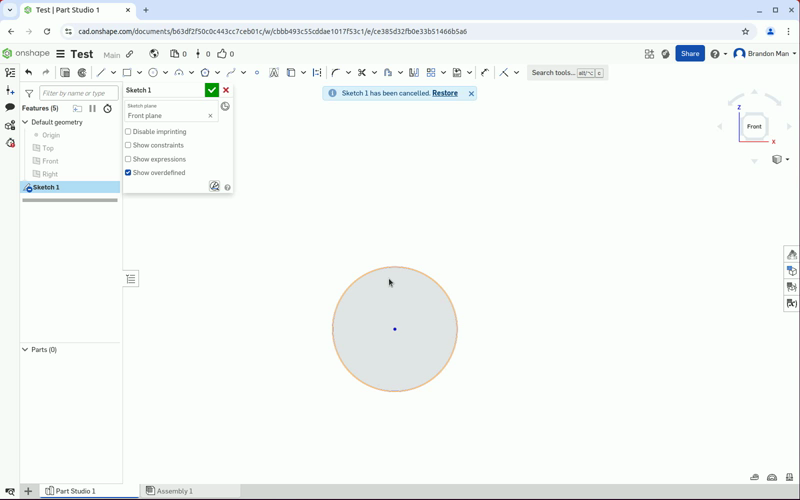
click(389, 278)
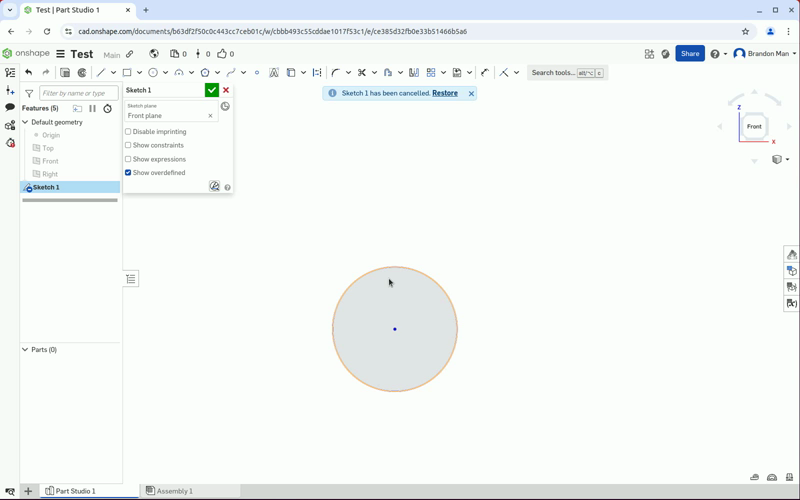
scroll(-6)
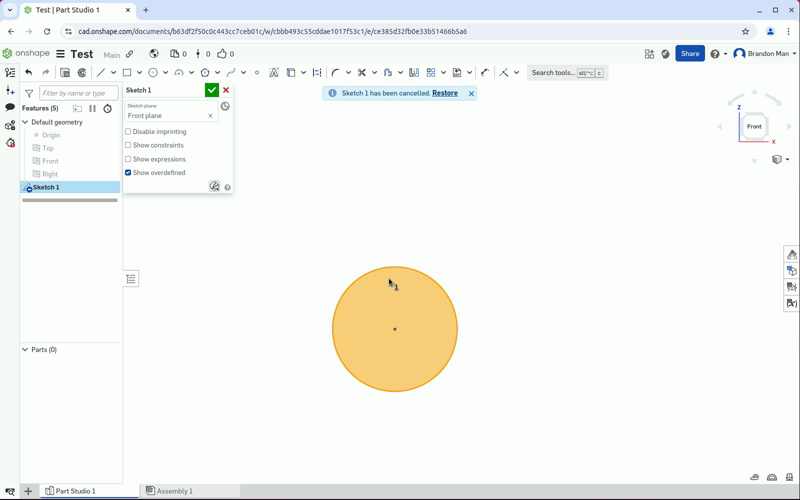
scroll(-6)
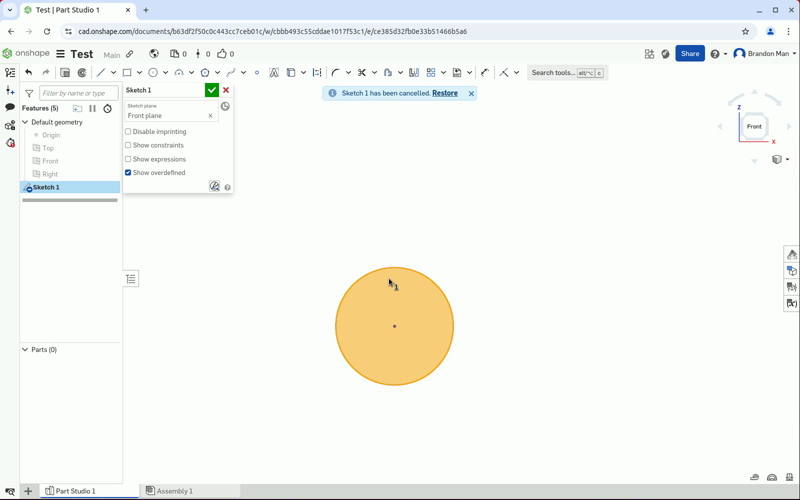
scroll(-6)
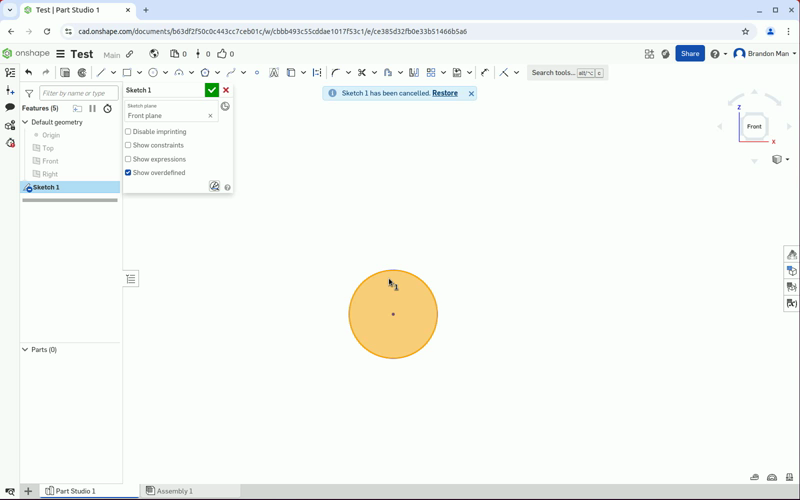
scroll(-6)
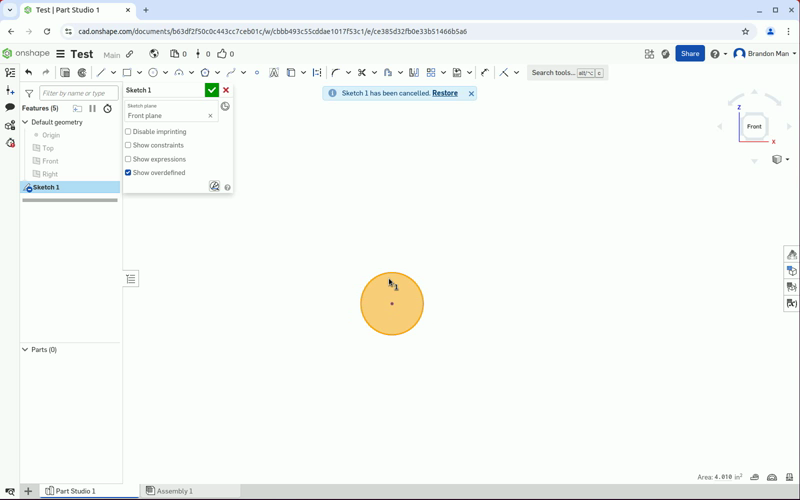
scroll(-6)
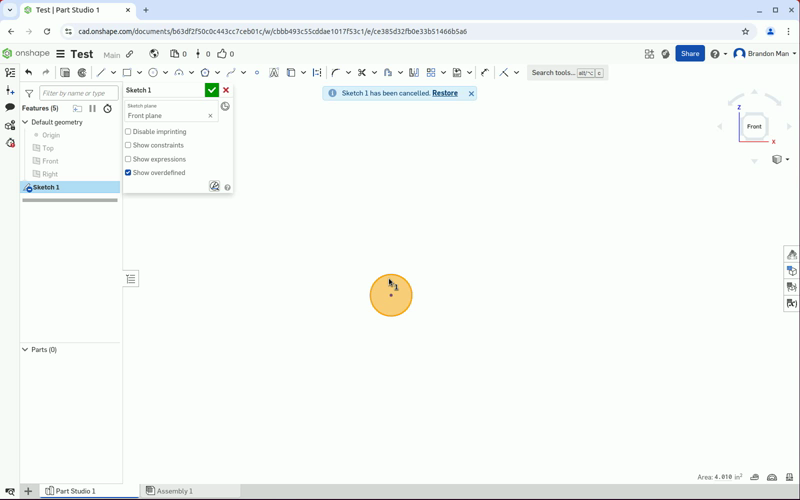
scroll(-6)
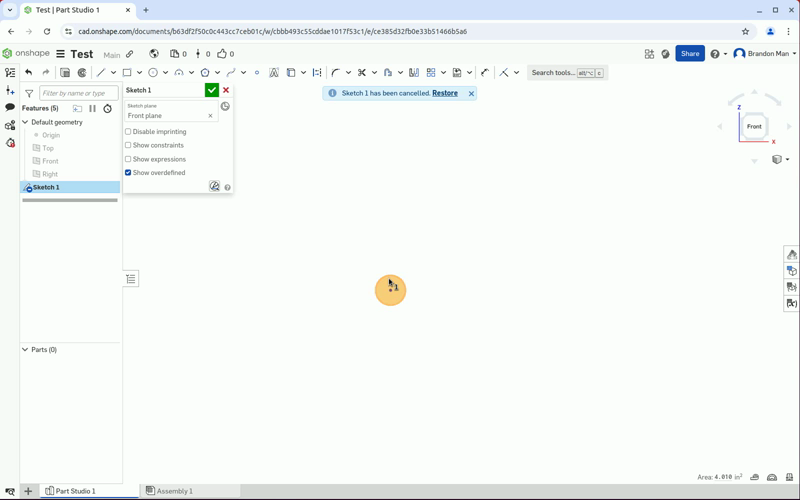
scroll(-6)
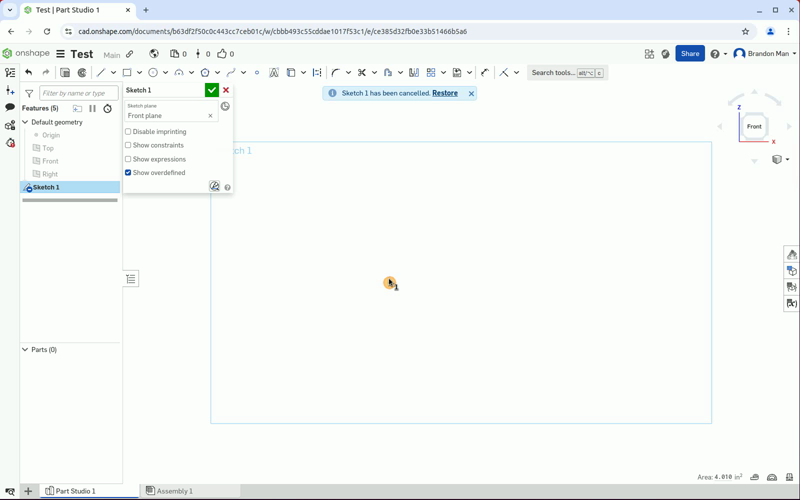
mouse_move(73, 352)
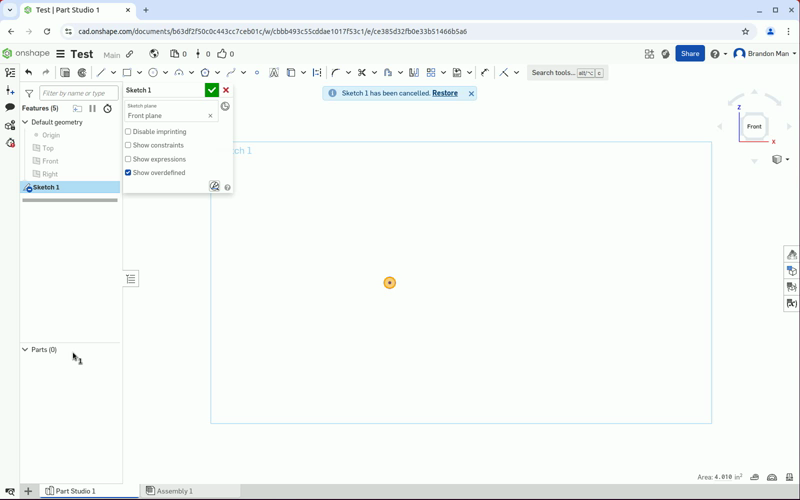
key(shift+y)
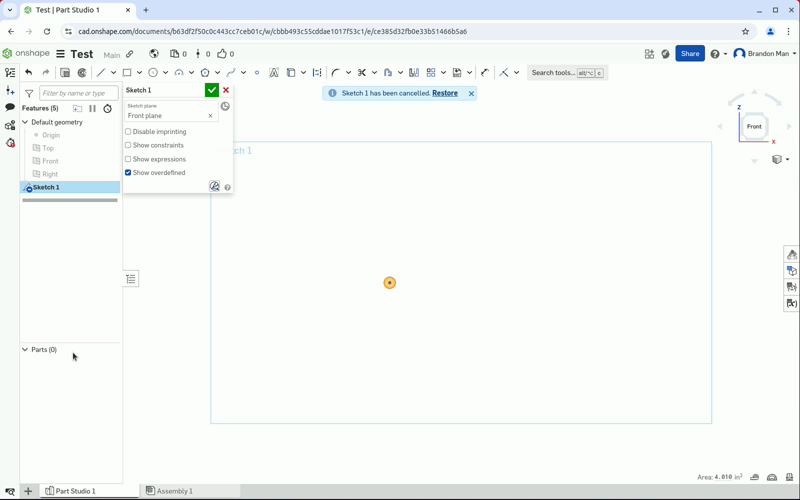
key(shift+e)
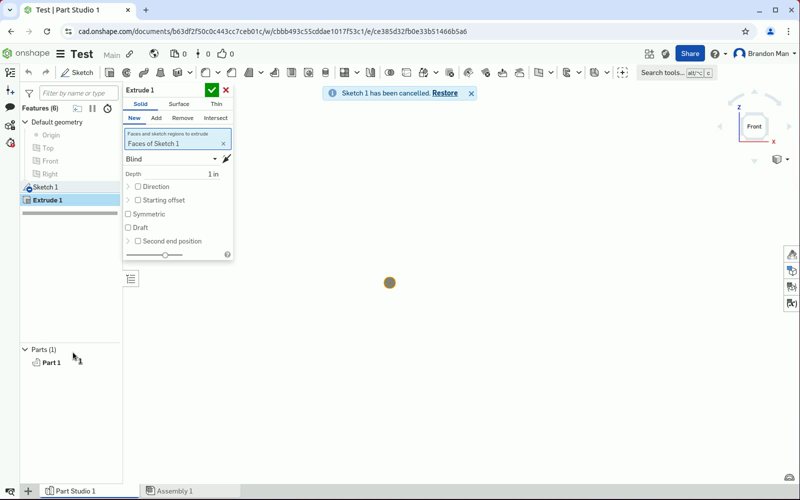
mouse_move(143, 106)
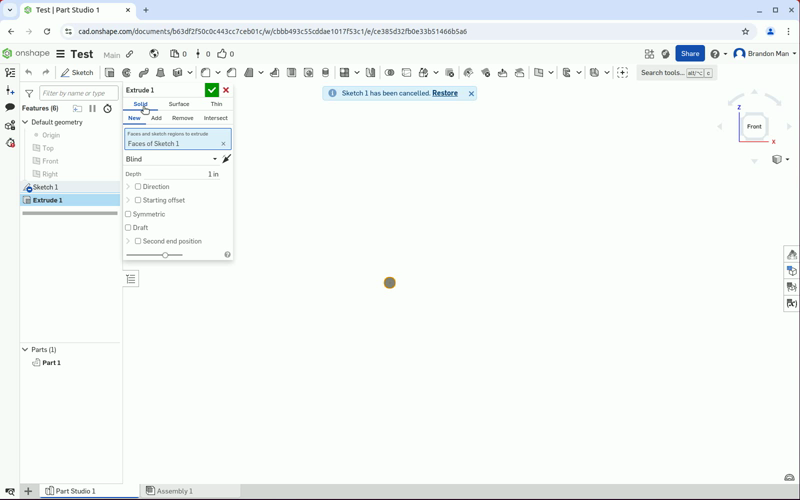
click(143, 106)
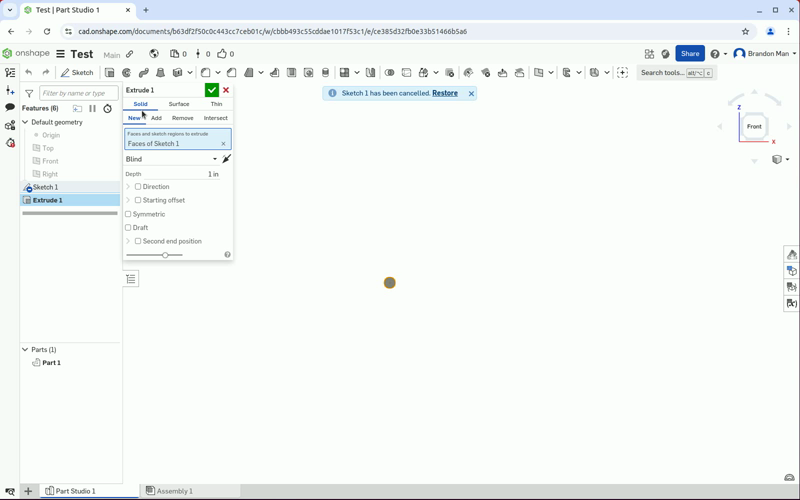
mouse_move(137, 120)
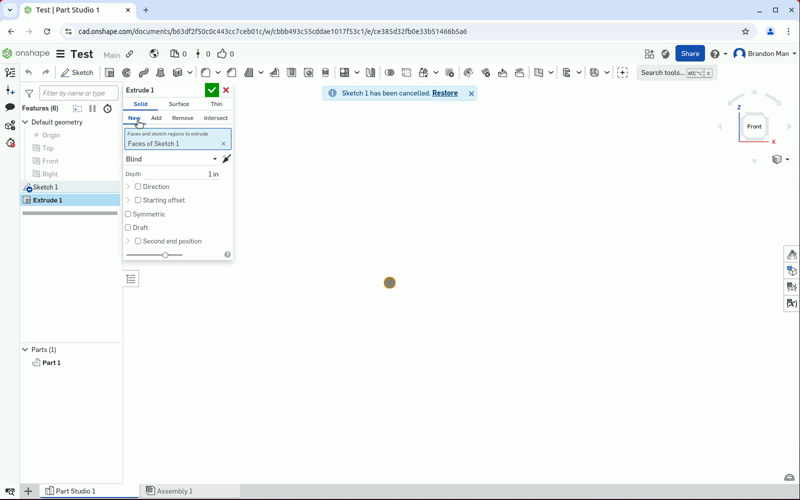
click(137, 120)
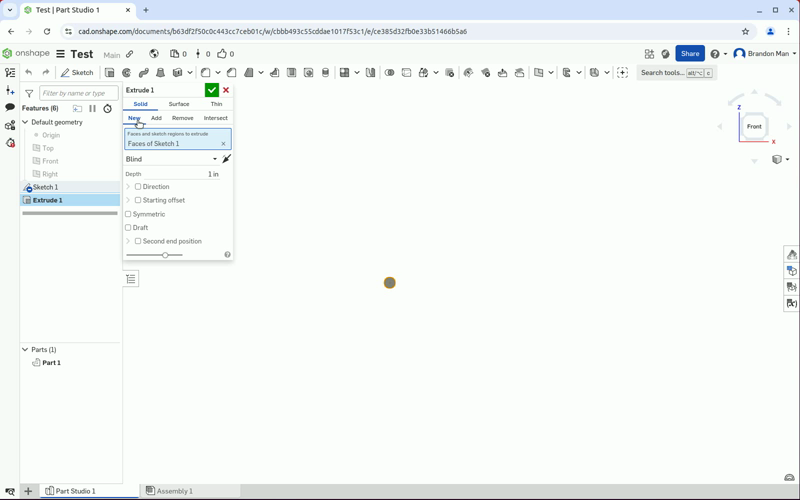
key(tab, 4)
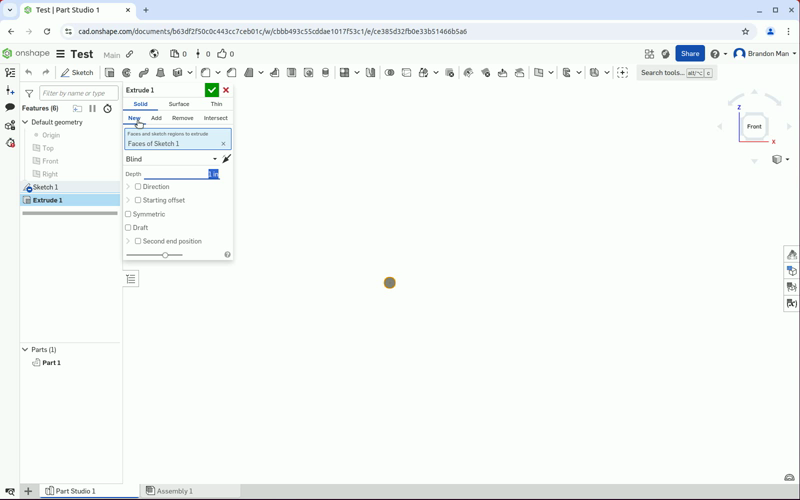
text(23.108)
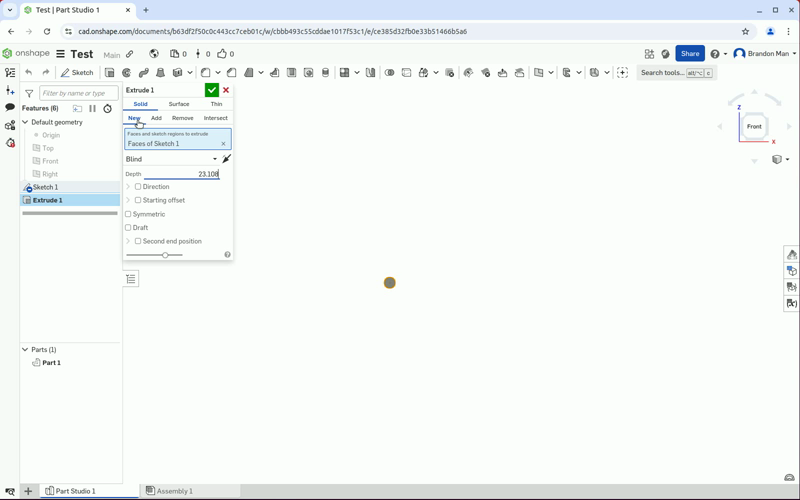
key(enter)
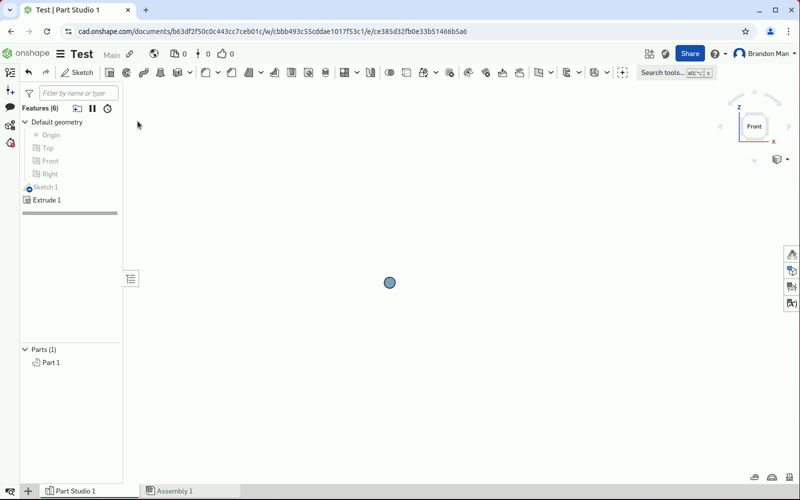
key(shift+h)
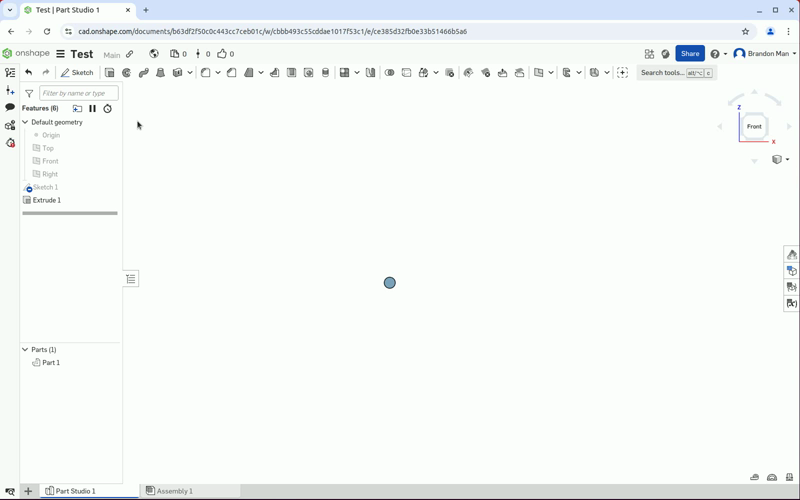
key(shift+h)
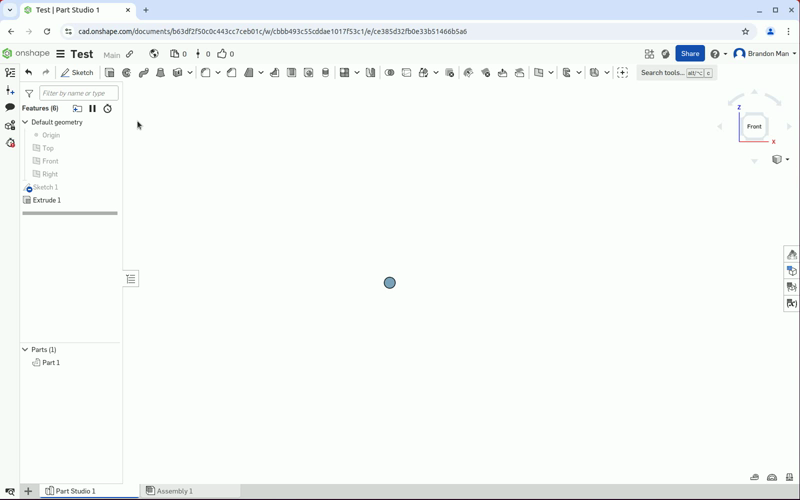
mouse_move(73, 189)
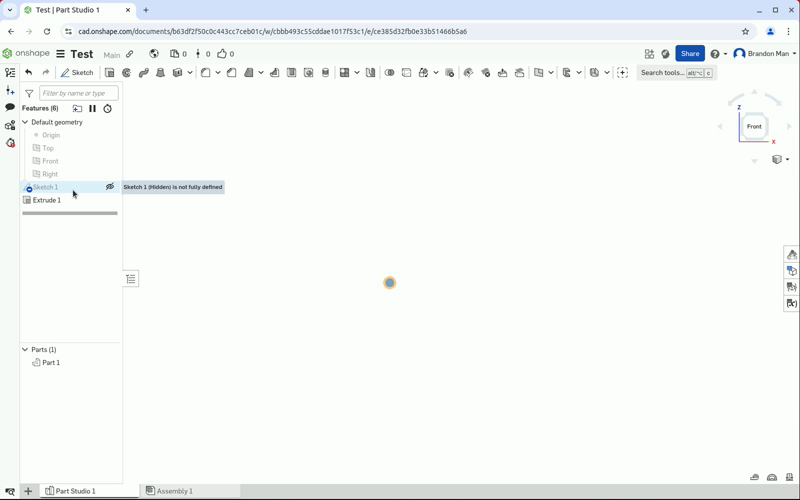
click(73, 189)
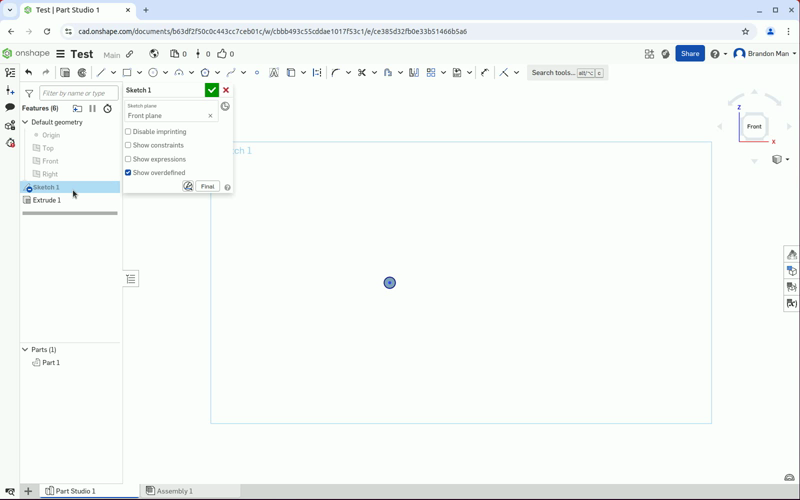
mouse_move(229, 92)
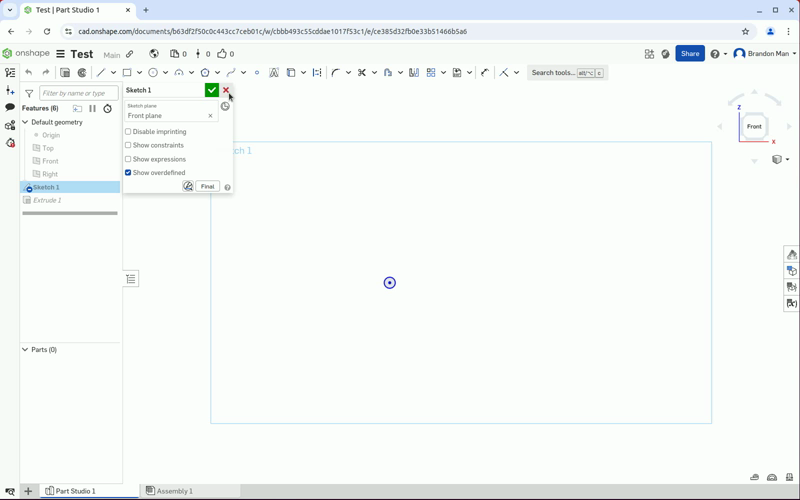
click(229, 92)
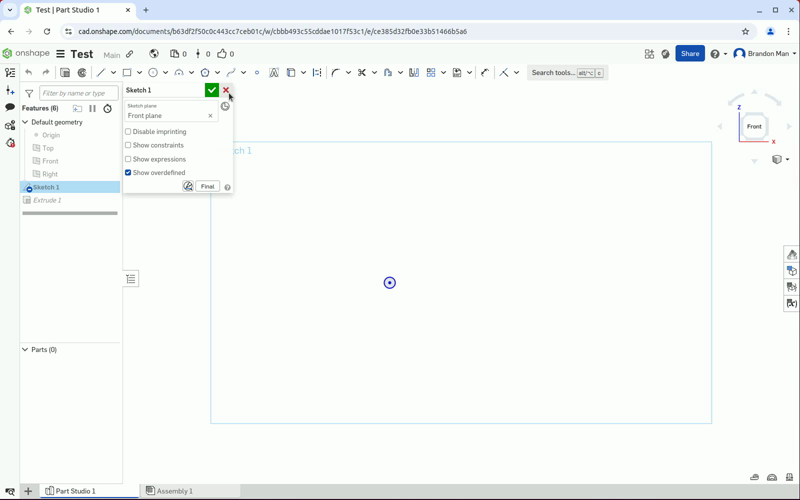
key(shift+s)
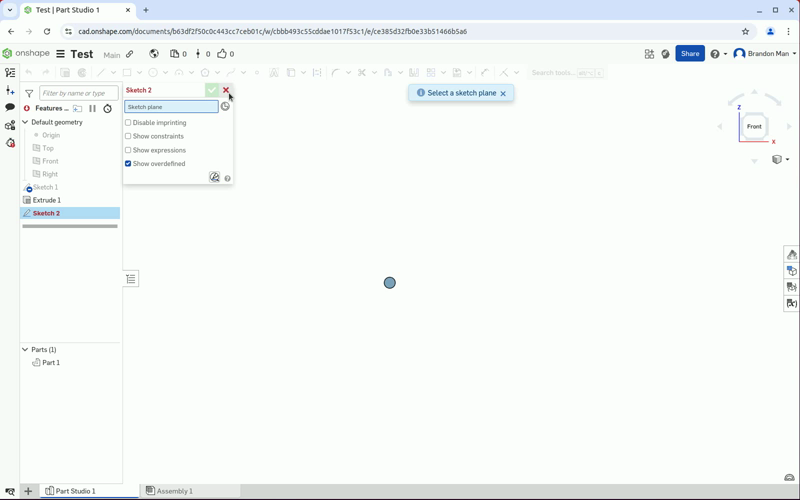
mouse_move(73, 163)
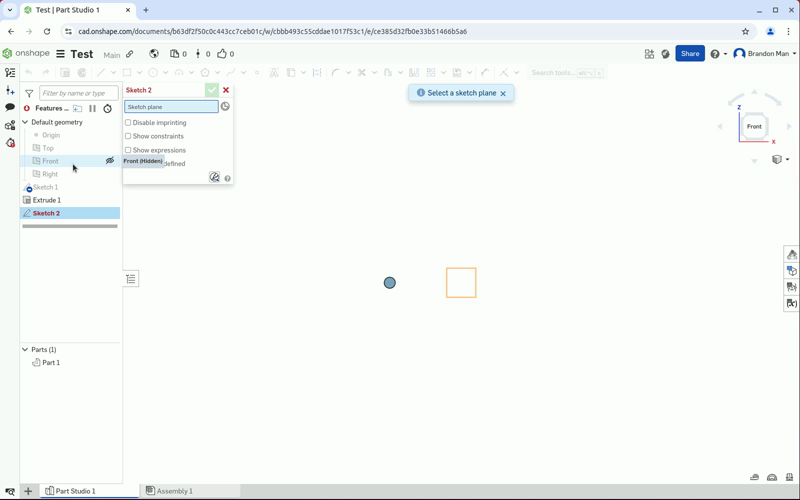
click(73, 163)
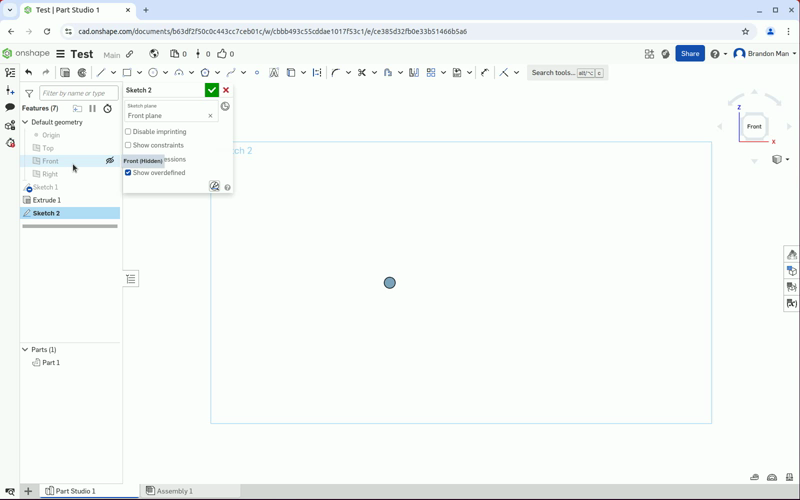
mouse_move(73, 352)
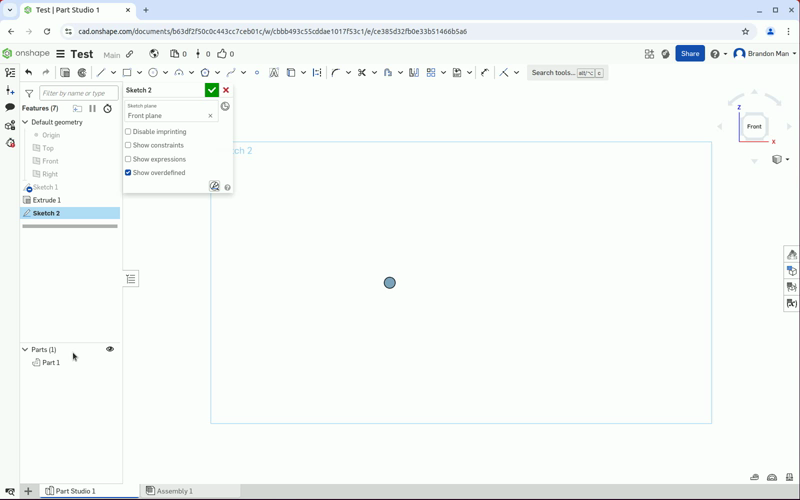
key(y)
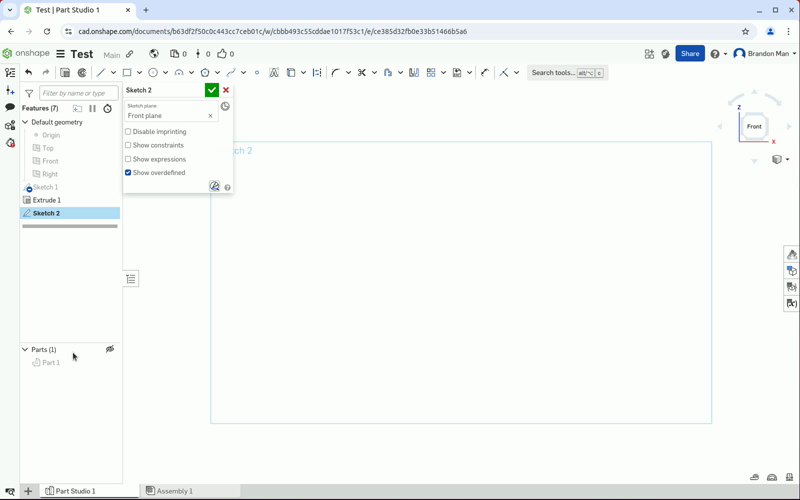
key(c)
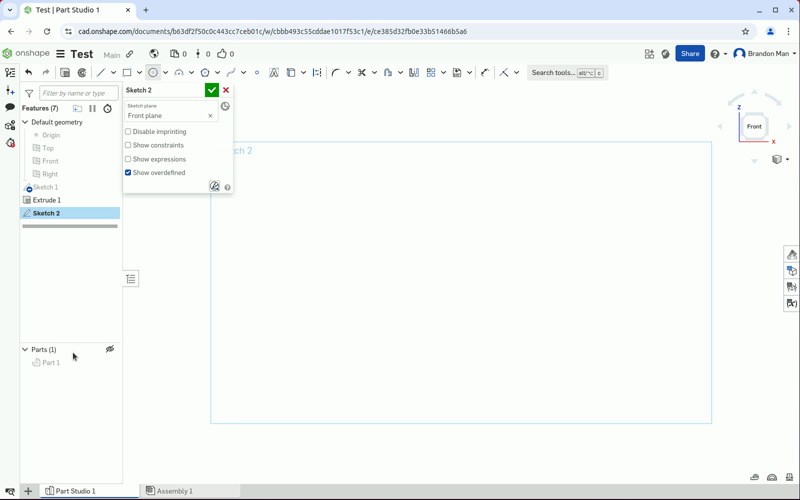
key_down(shift)
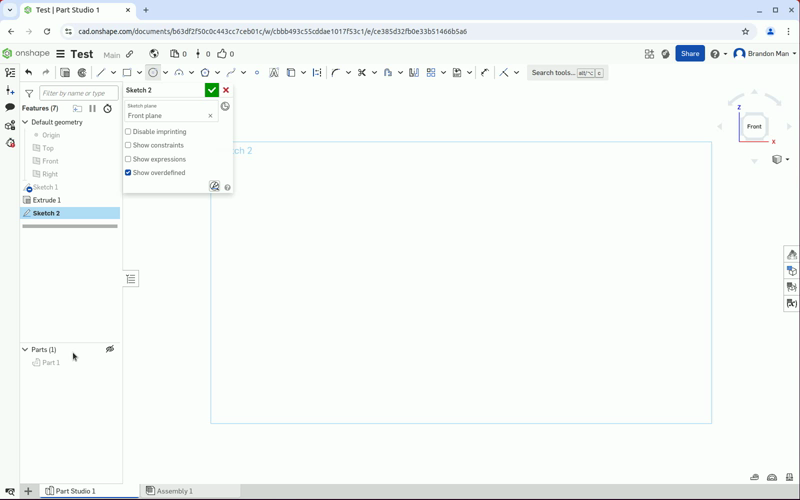
mouse_move(516, 282)
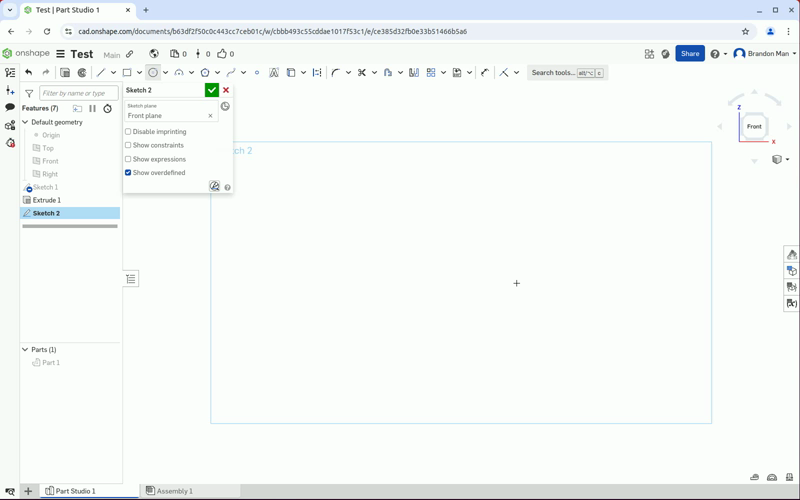
click(516, 282)
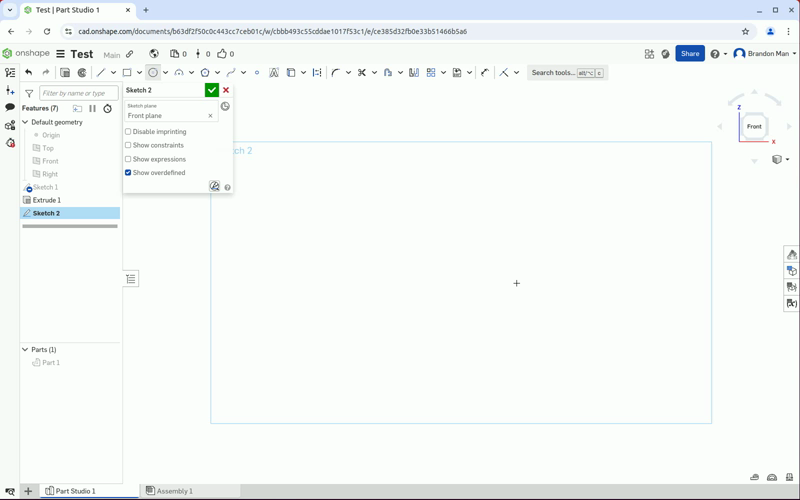
key_up(shift)
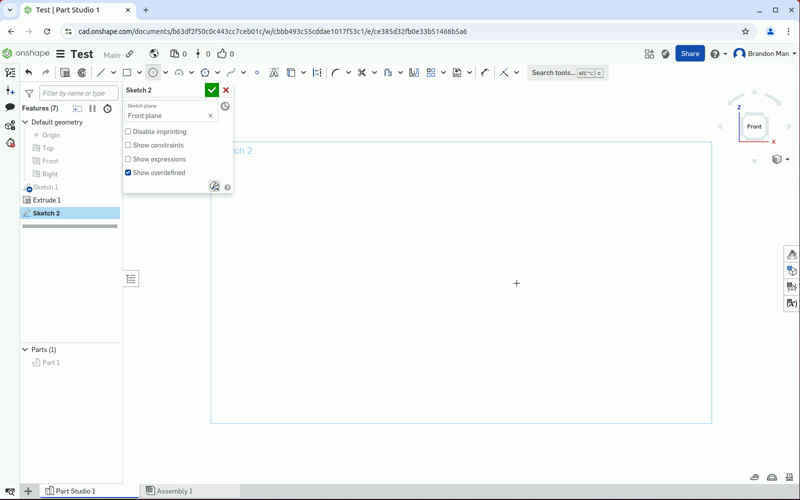
mouse_move(522, 282)
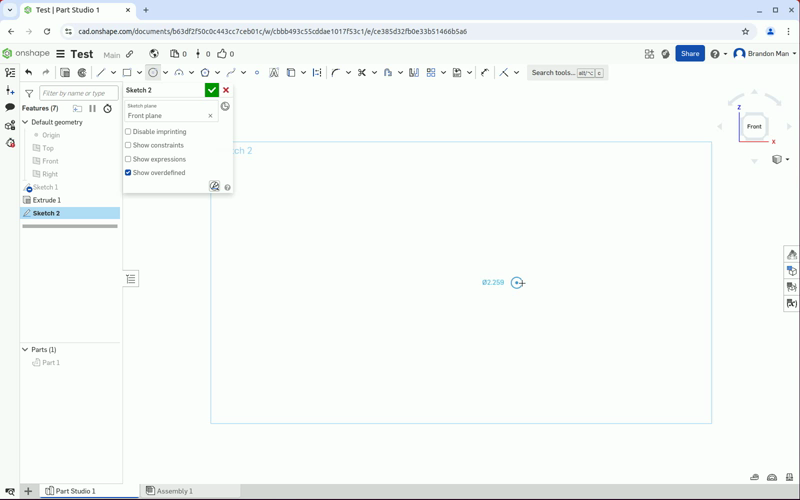
click(522, 282)
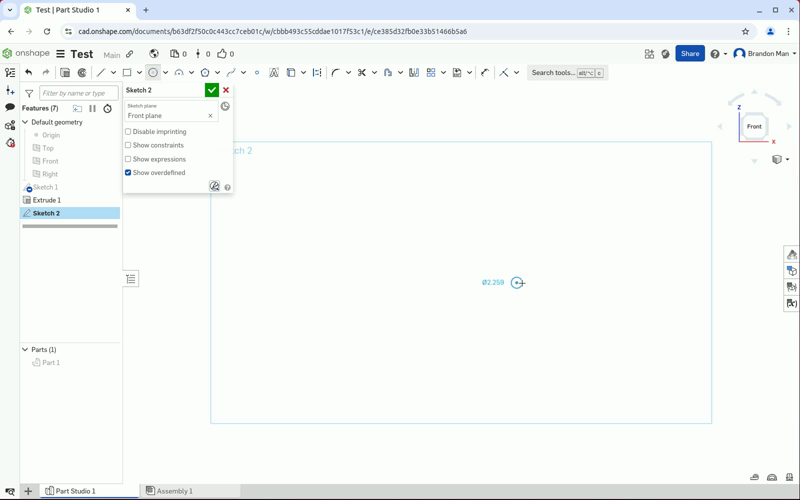
key(esc)
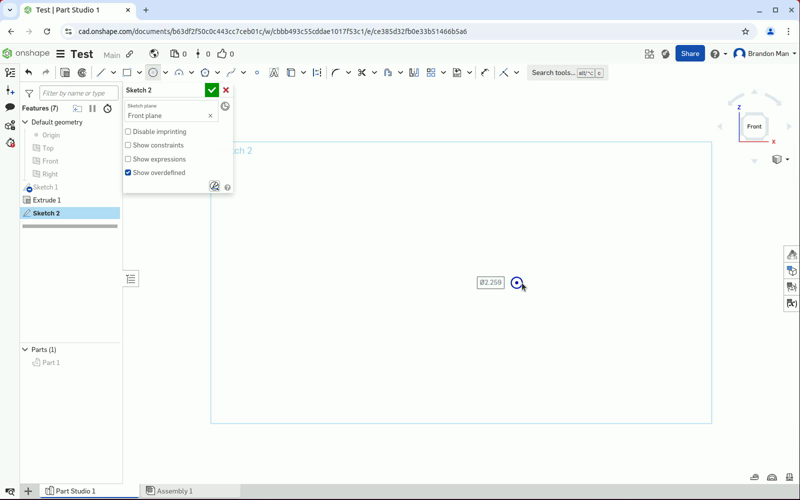
mouse_move(513, 286)
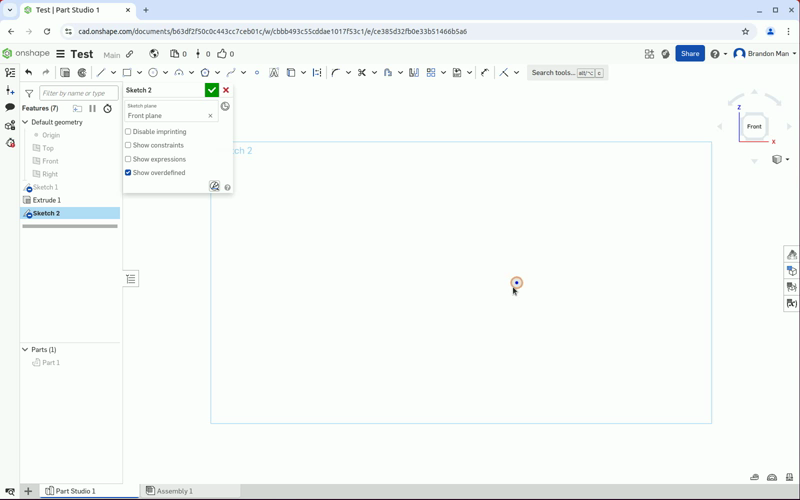
scroll(6)
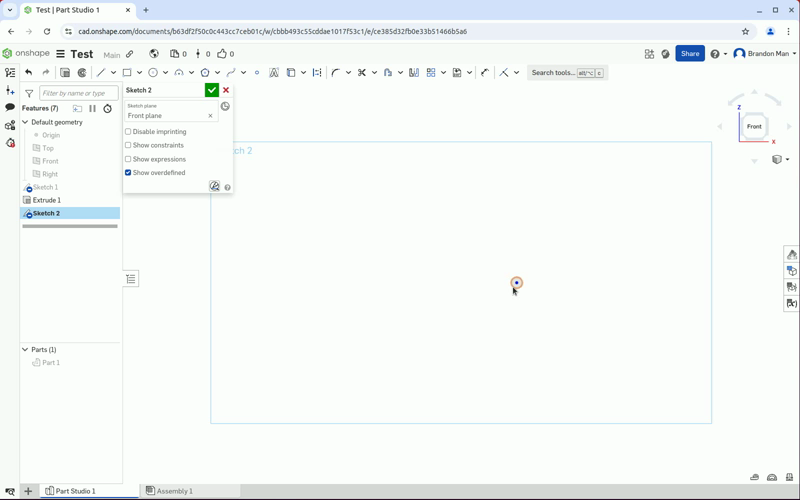
scroll(6)
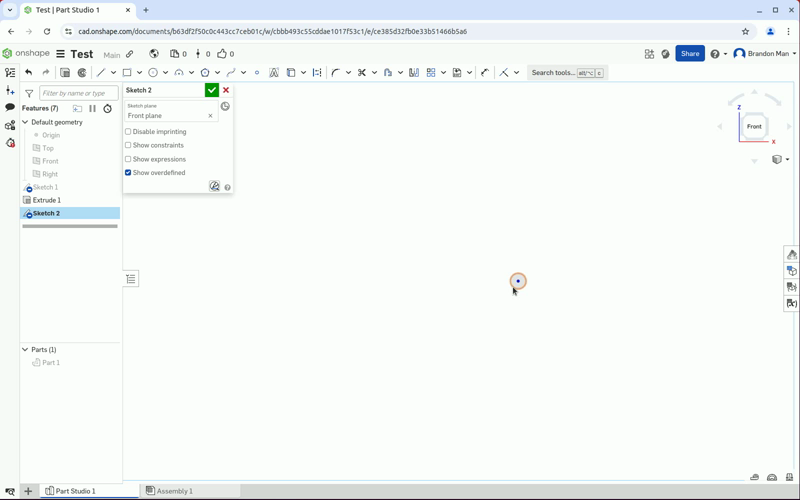
scroll(6)
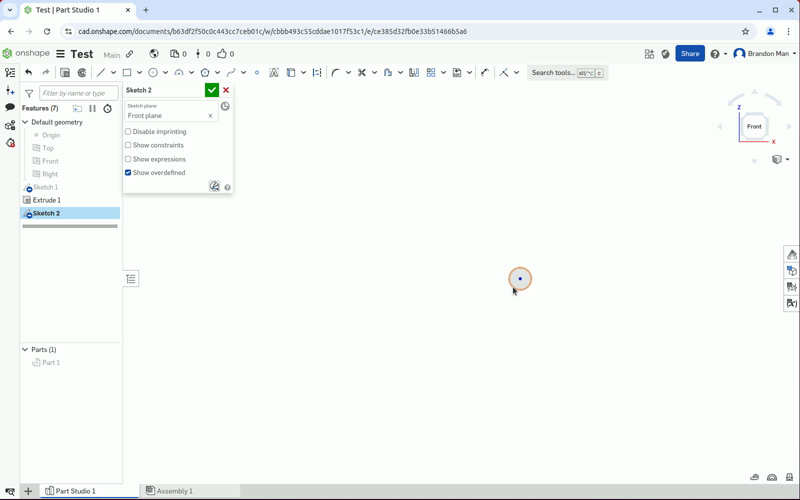
scroll(6)
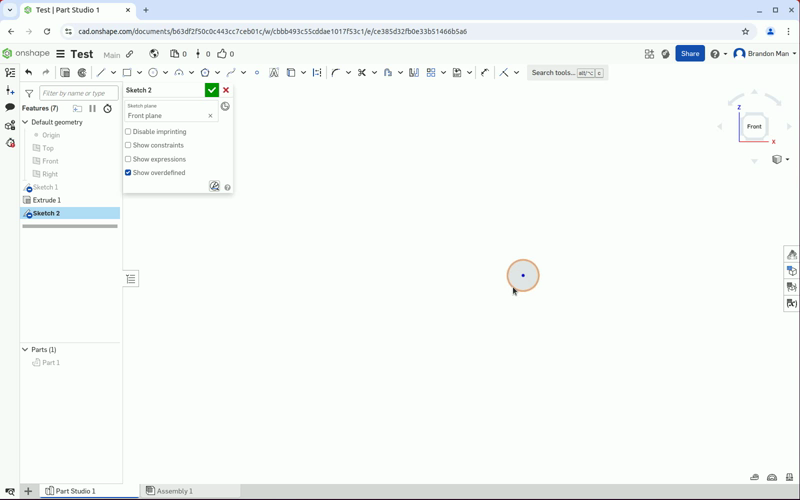
scroll(6)
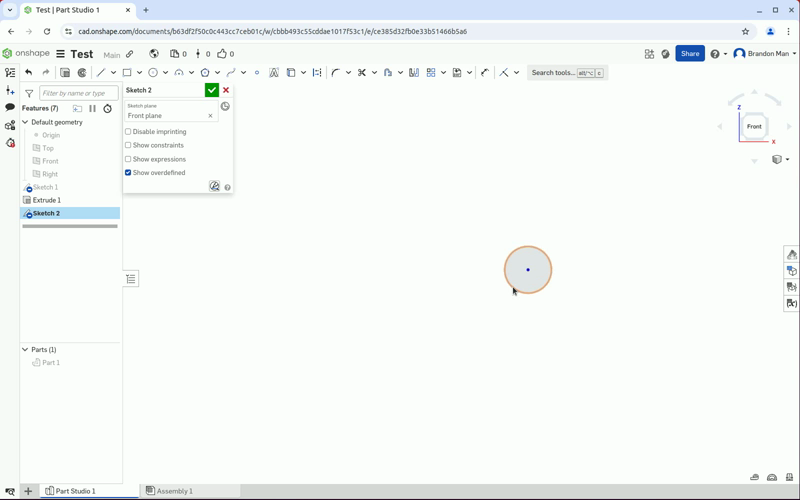
scroll(6)
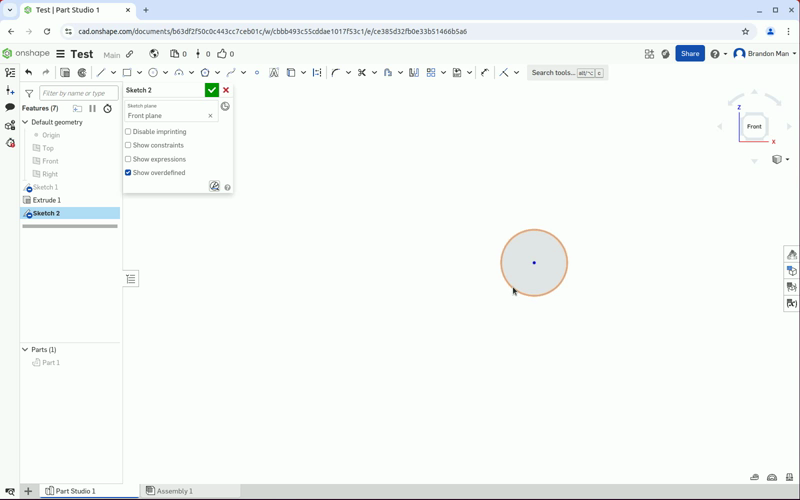
scroll(6)
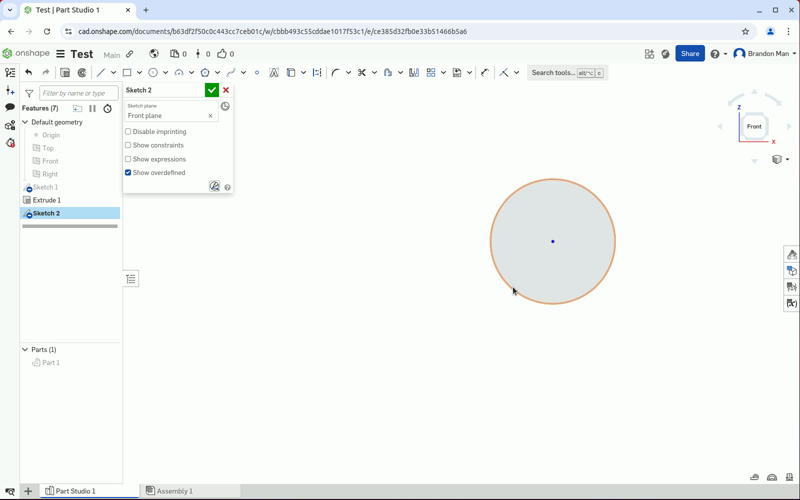
click(513, 286)
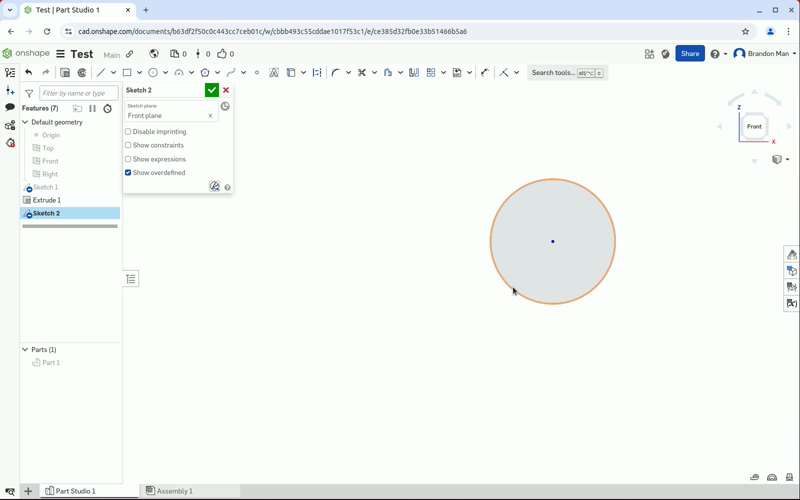
scroll(-6)
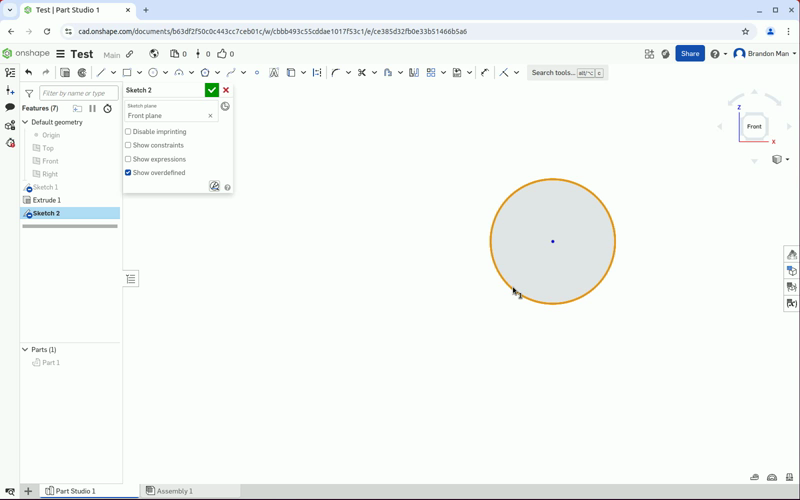
scroll(-6)
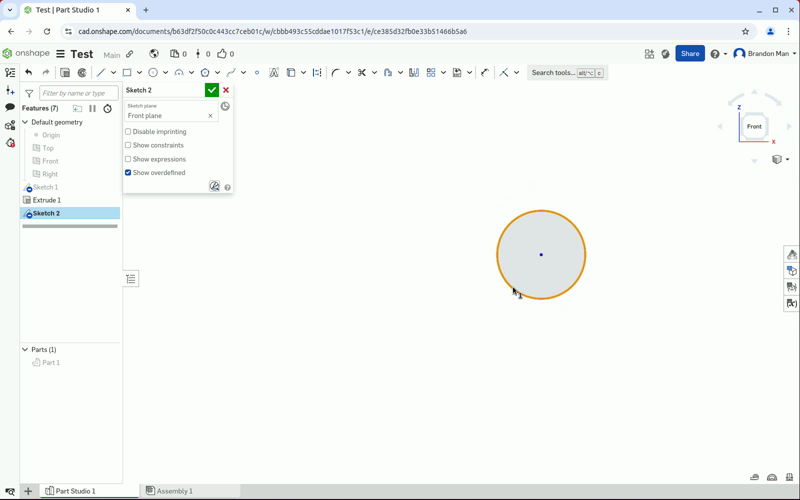
scroll(-6)
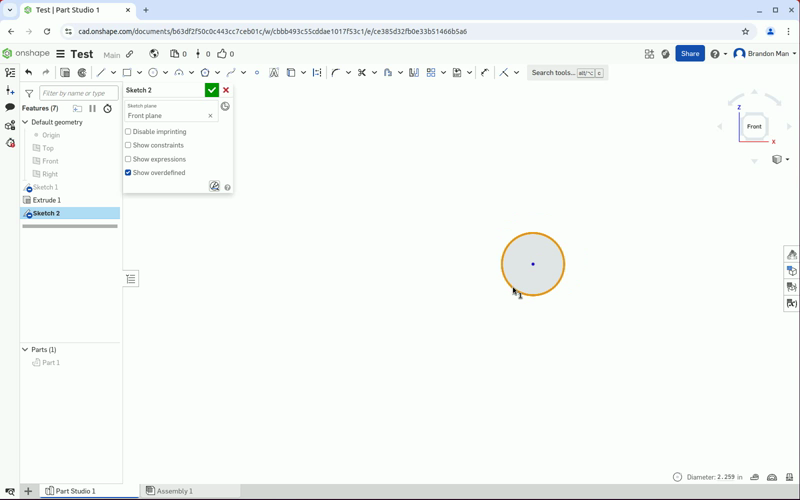
scroll(-6)
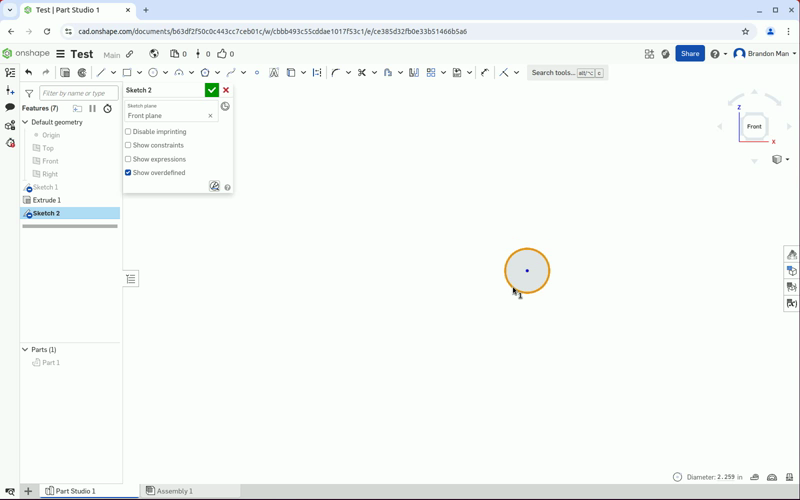
scroll(-6)
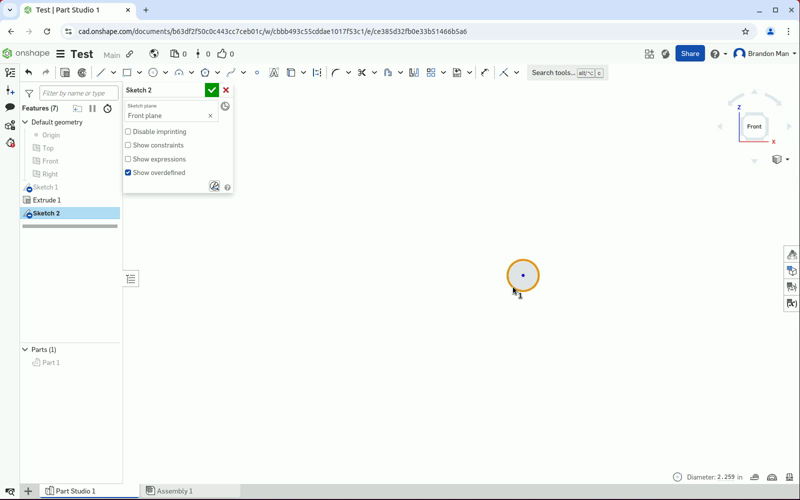
scroll(-6)
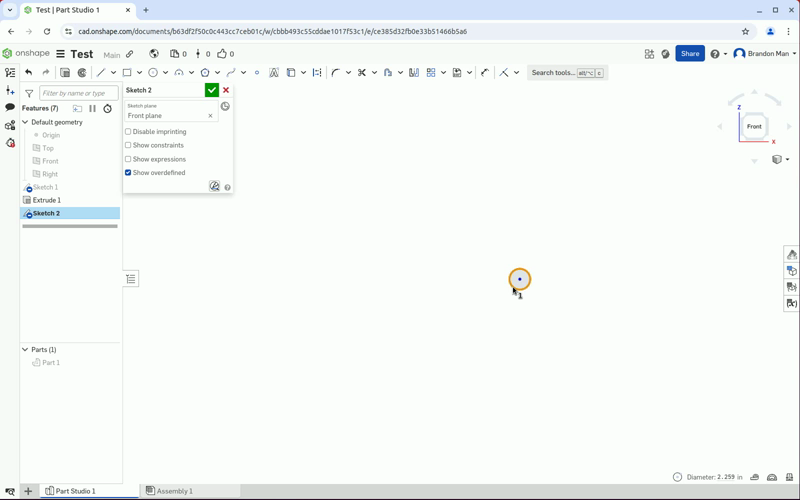
scroll(-6)
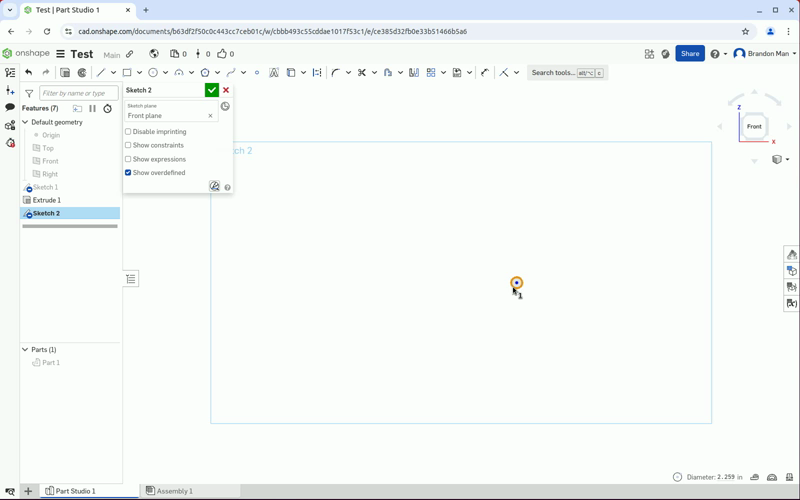
mouse_move(73, 352)
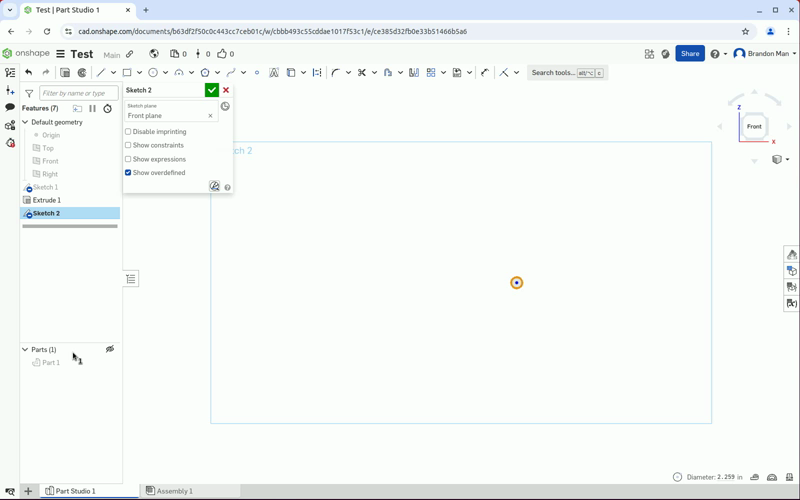
key(shift+y)
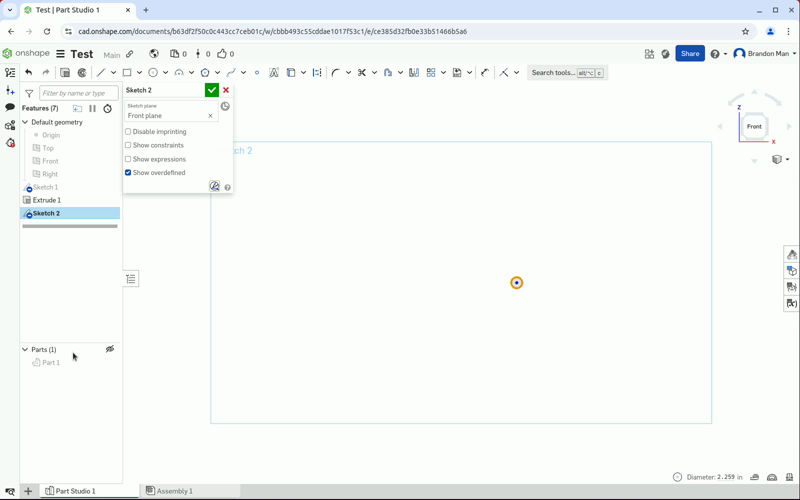
key(shift+e)
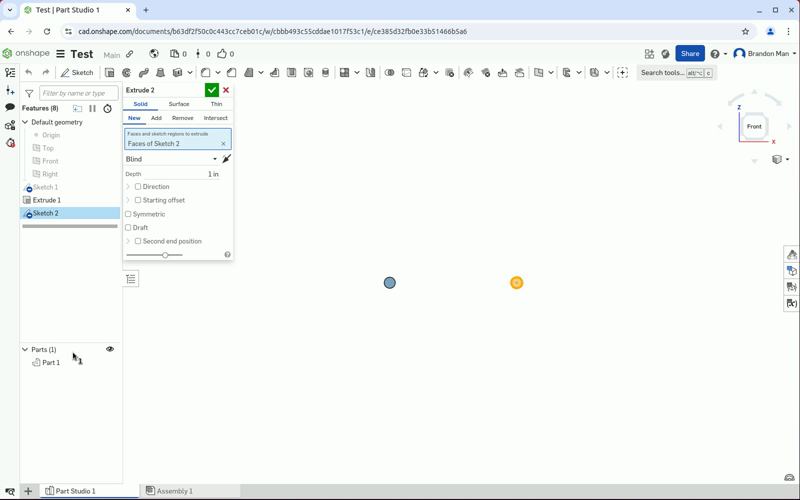
mouse_move(143, 106)
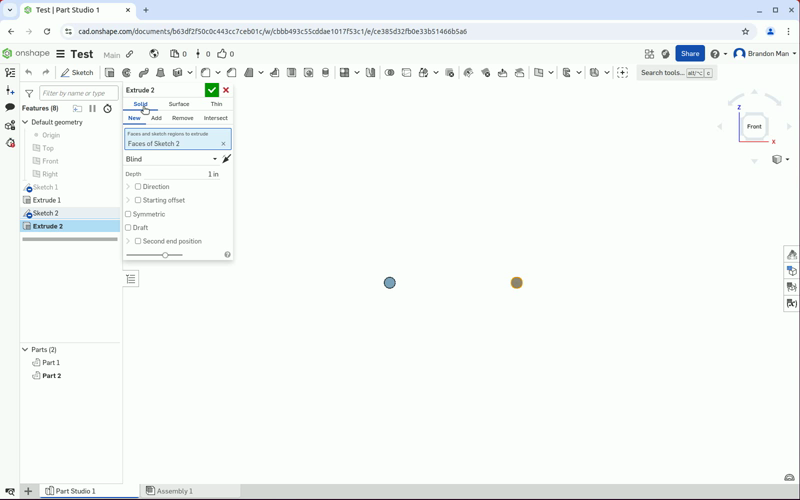
click(143, 106)
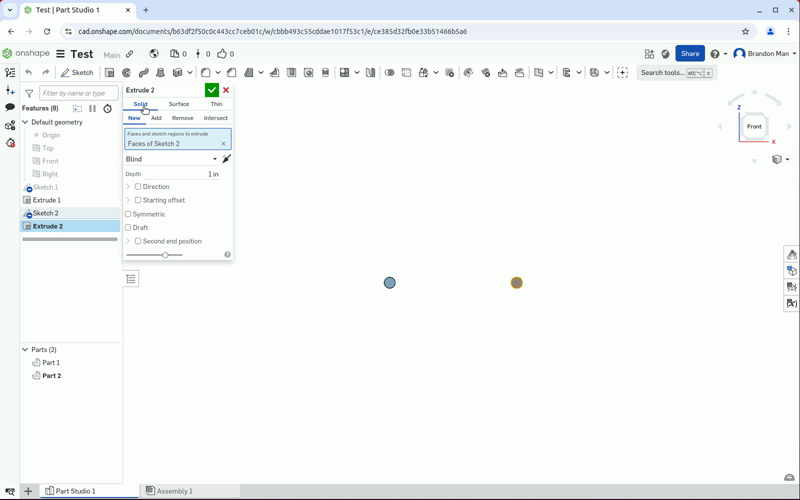
mouse_move(137, 120)
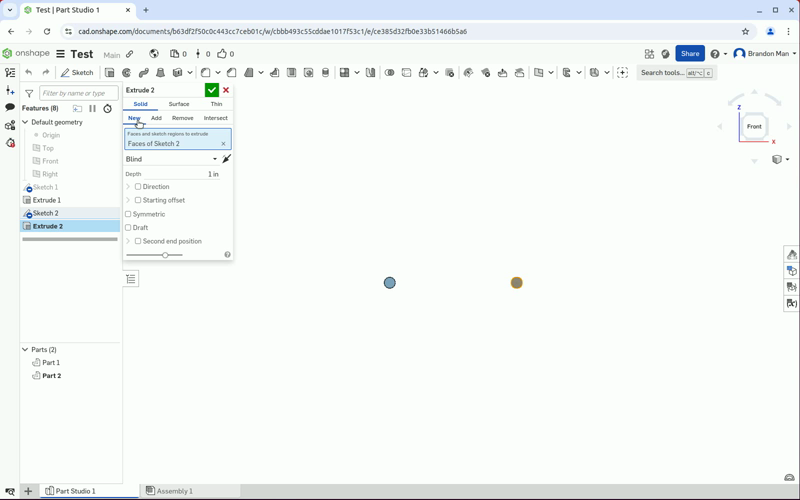
click(137, 120)
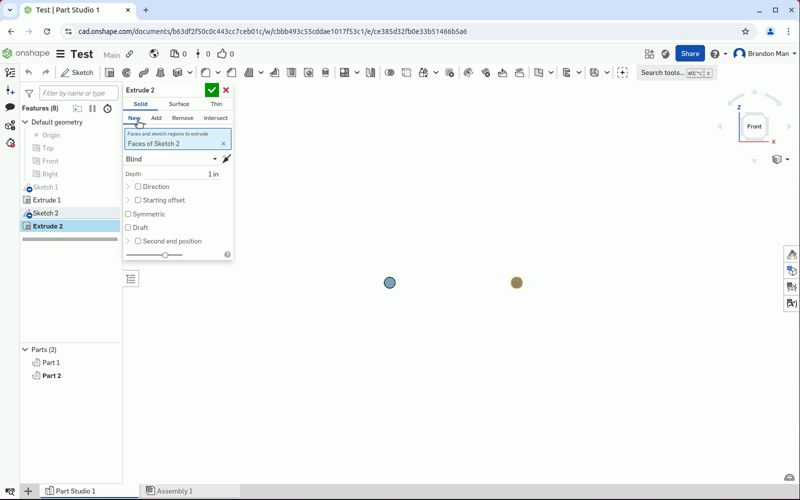
key(tab, 4)
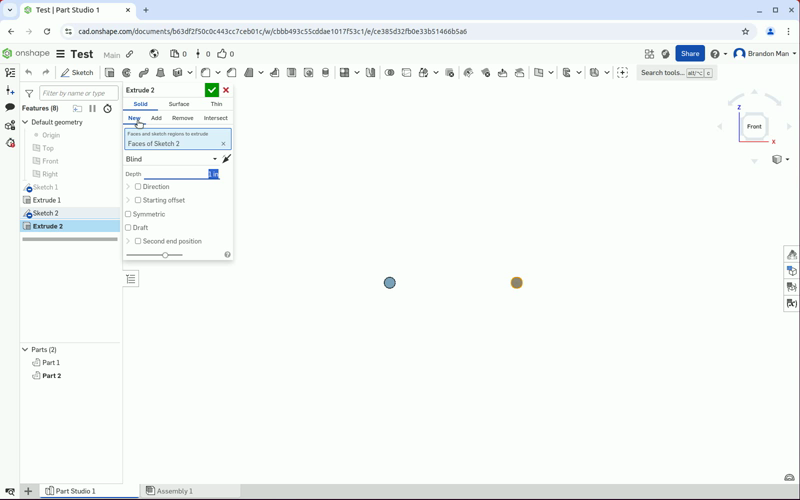
text(23.108)
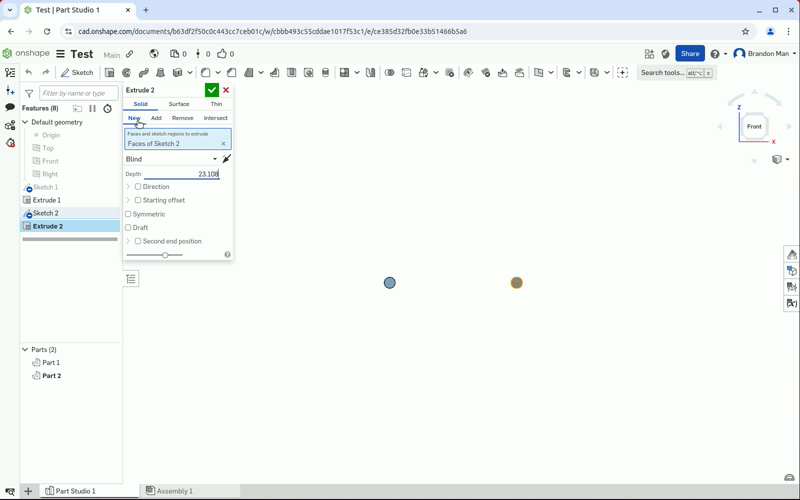
key(enter)
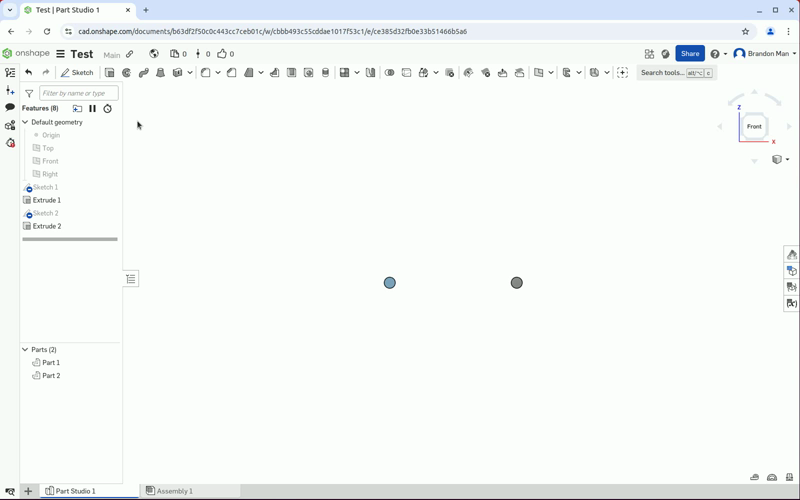
key(shift+h)
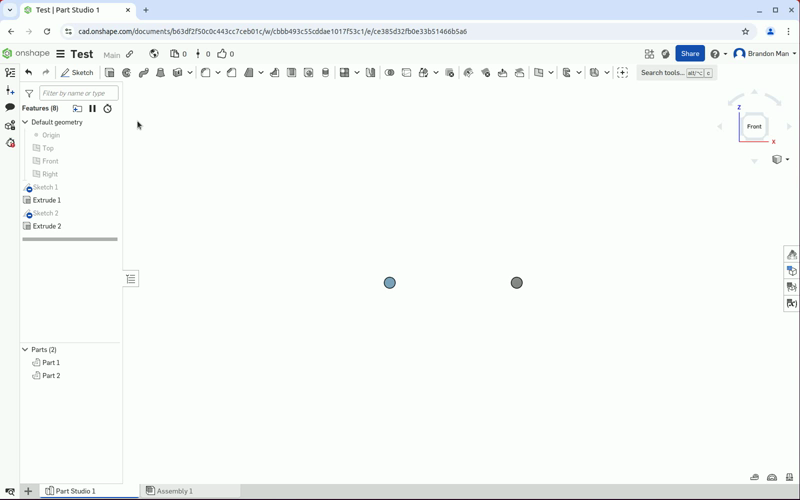
key(shift+h)
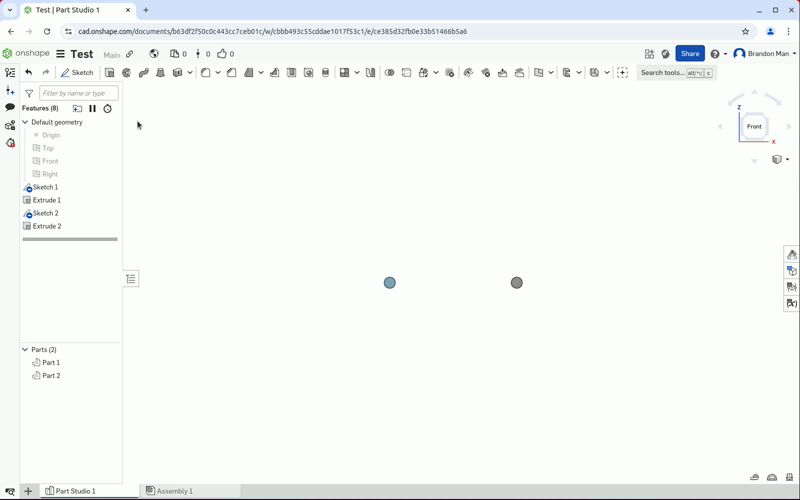
key(shift+7)
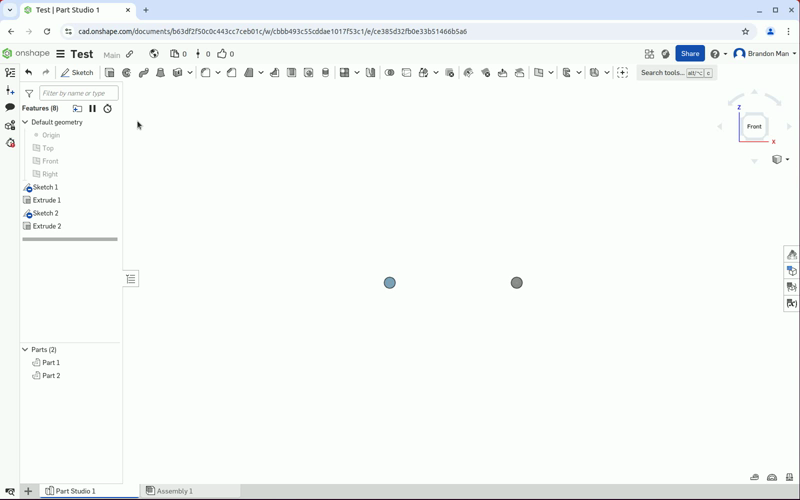
key(left, 2)
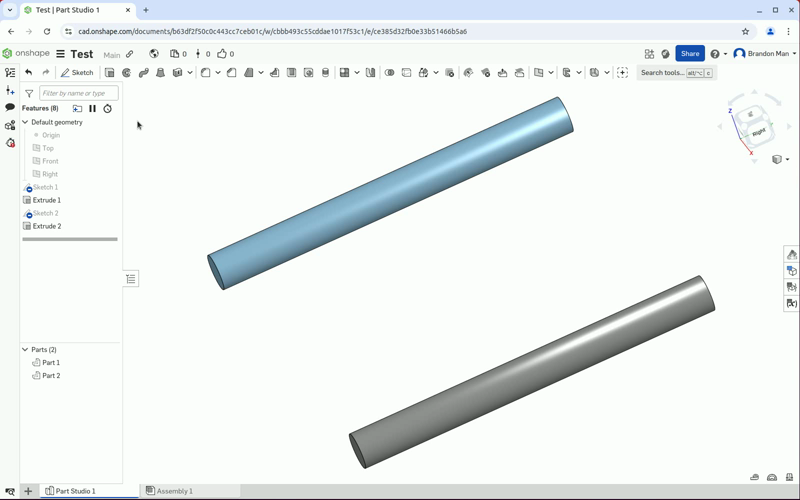
key(down, 2)
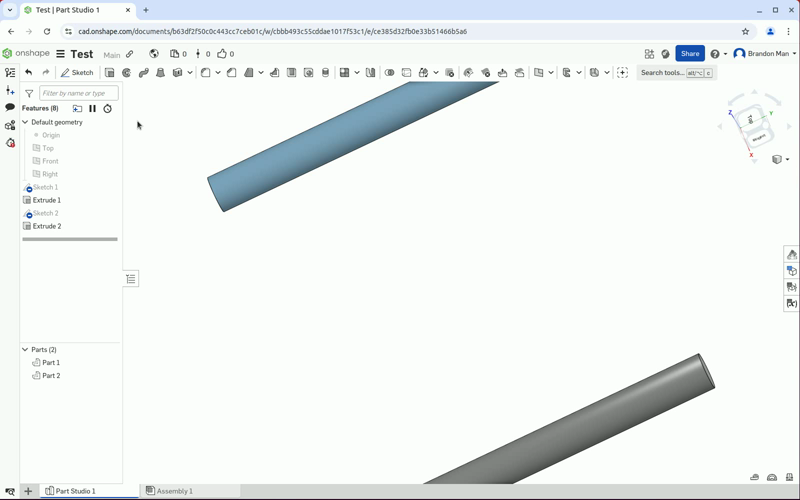
key(up, 2)
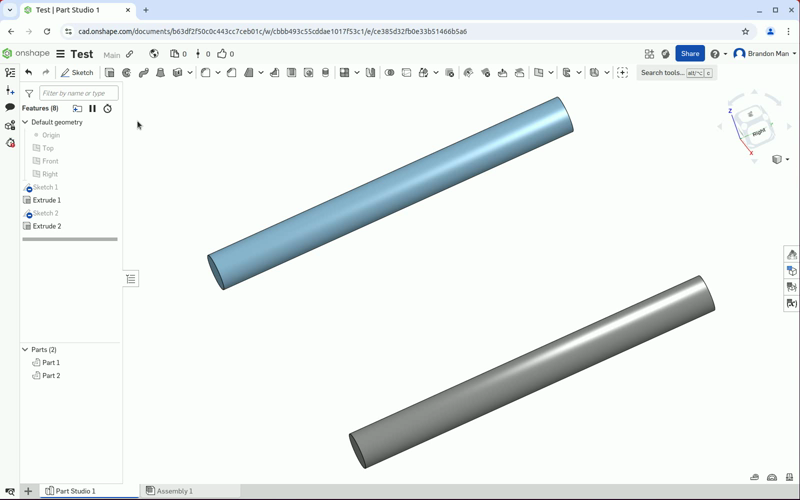
key(right, 2)
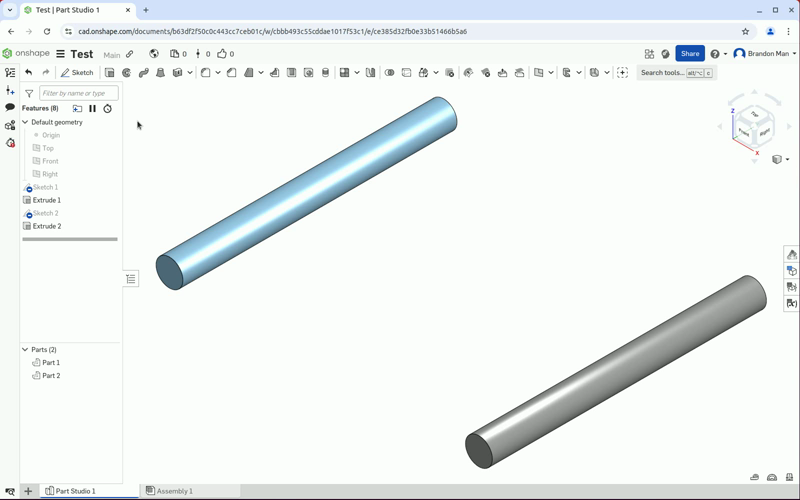
mouse_move(73, 189)
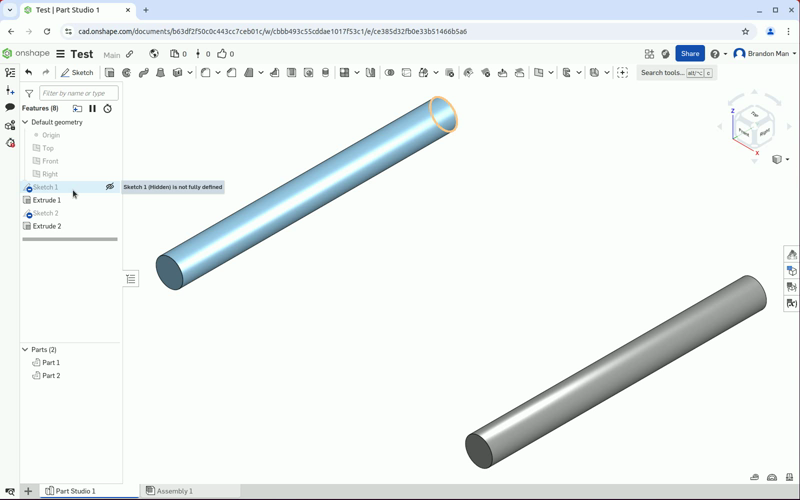
click(73, 189)